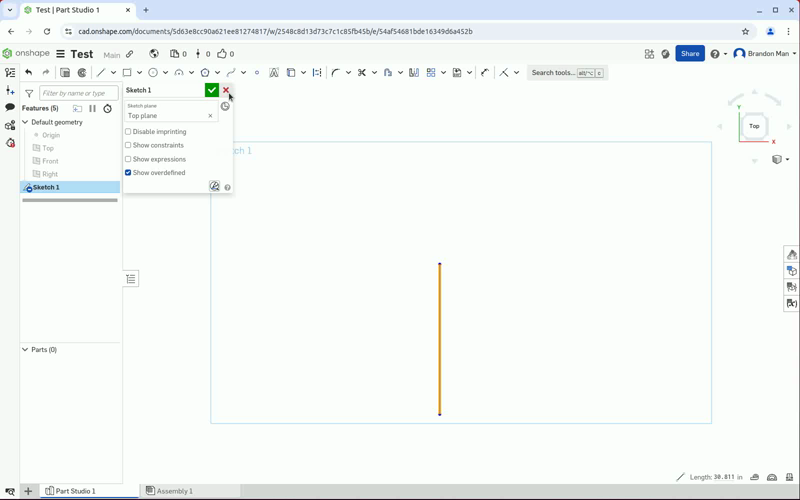
key(shift+h)
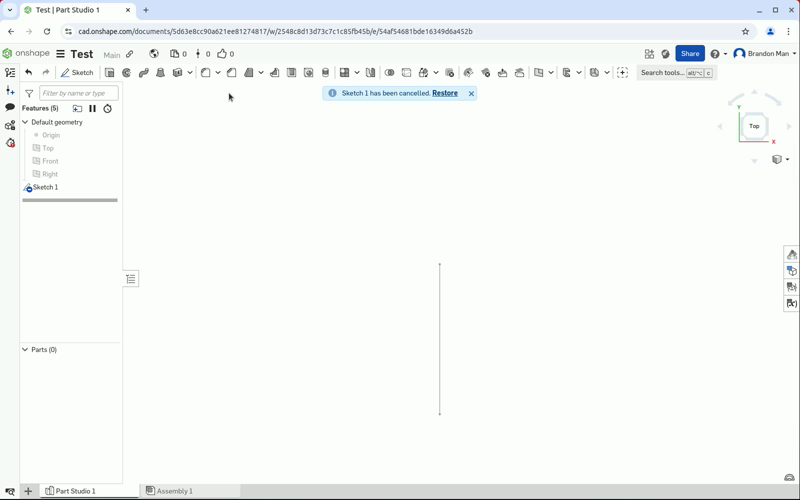
mouse_move(73, 352)
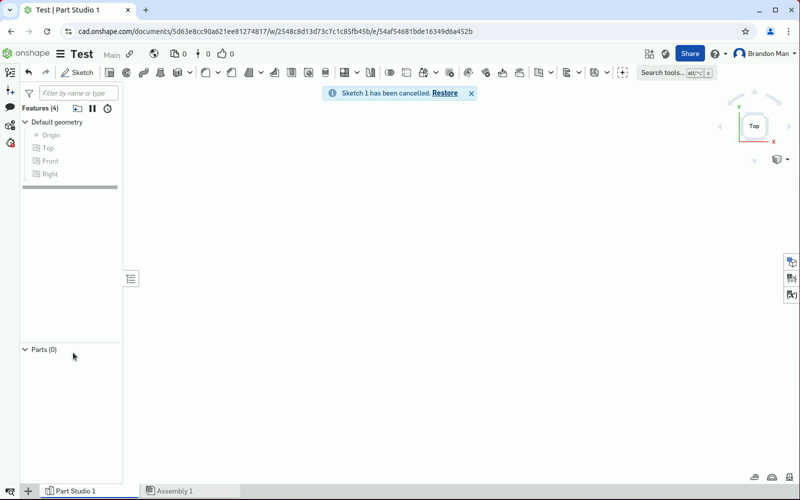
key(y)
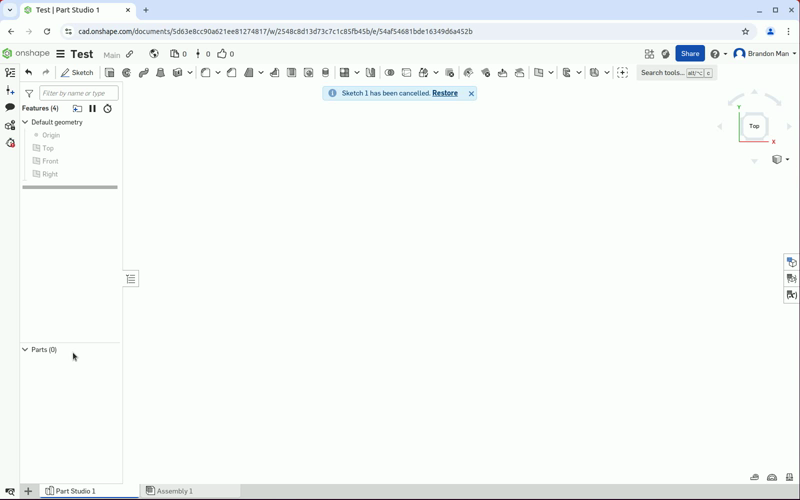
key(shift+p)
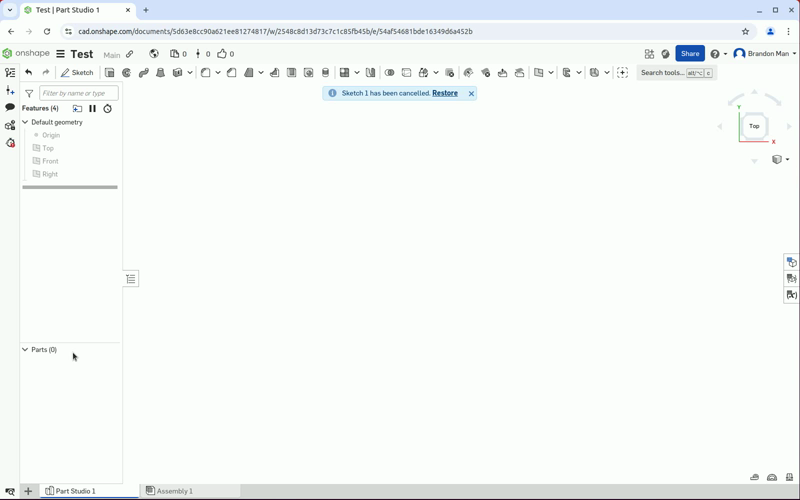
key(space)
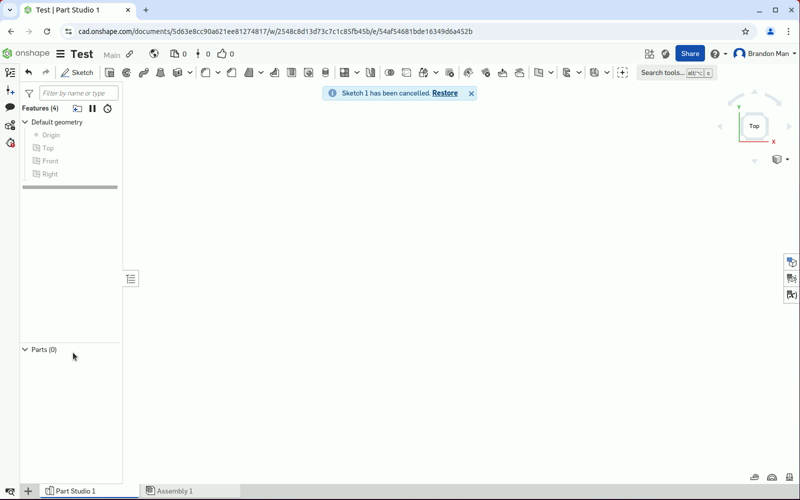
key_down(shift)
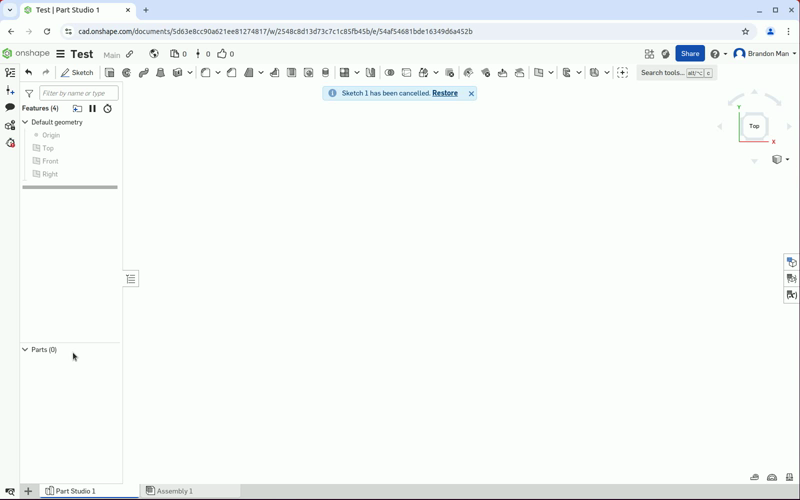
key(up)
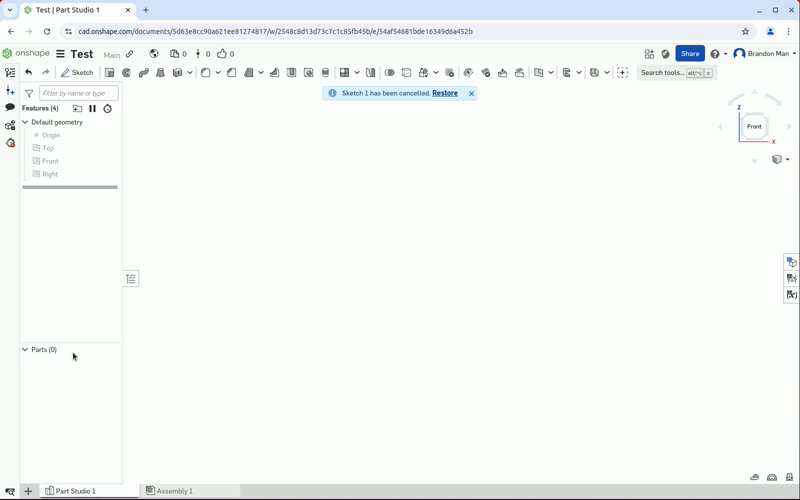
key_up(shift)
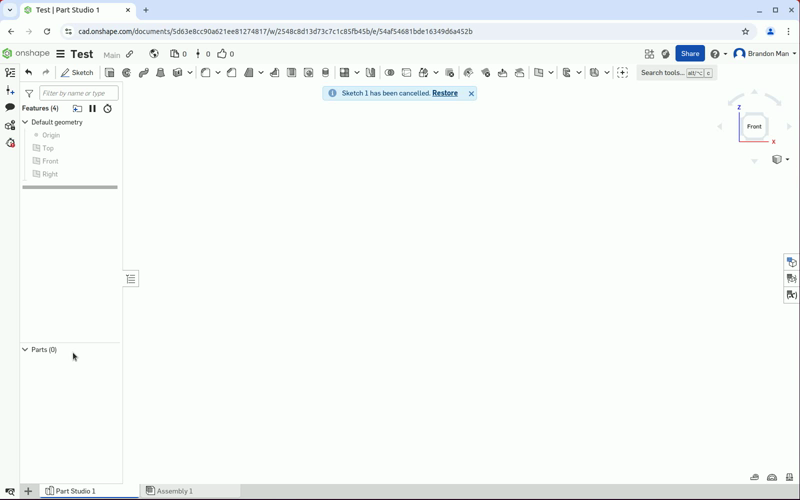
mouse_move(73, 352)
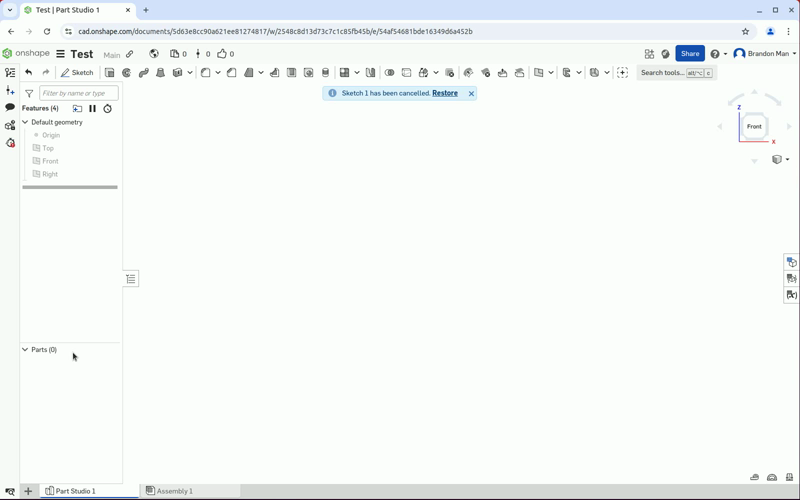
key(shift+y)
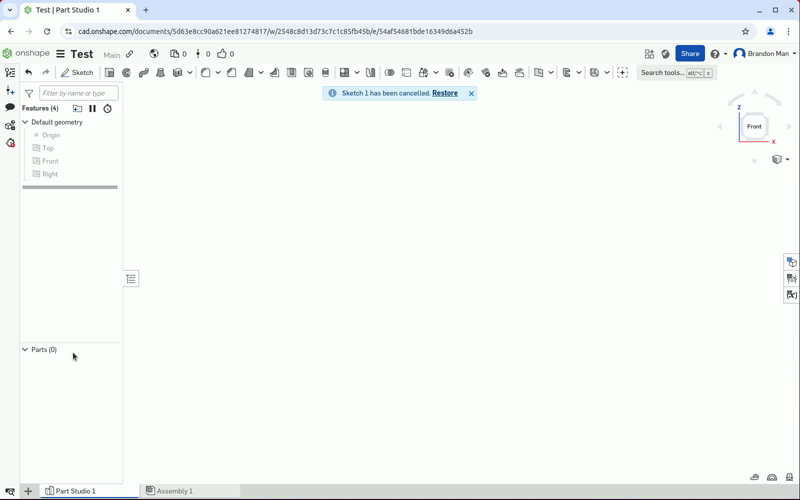
key(shift+s)
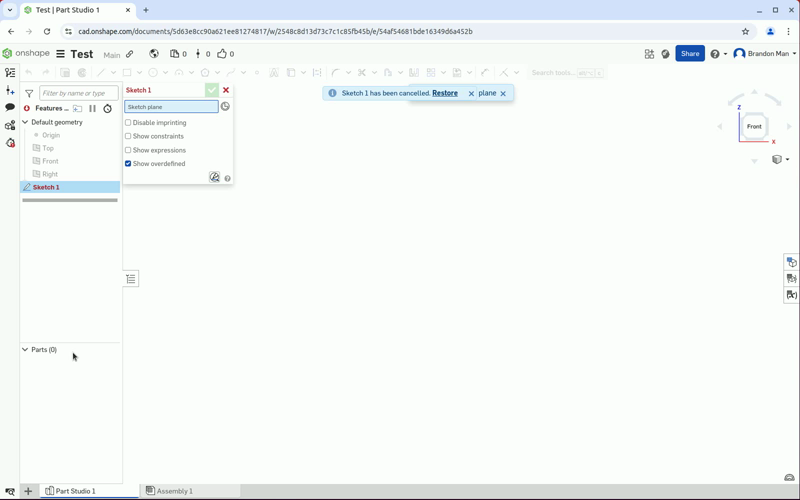
mouse_move(73, 163)
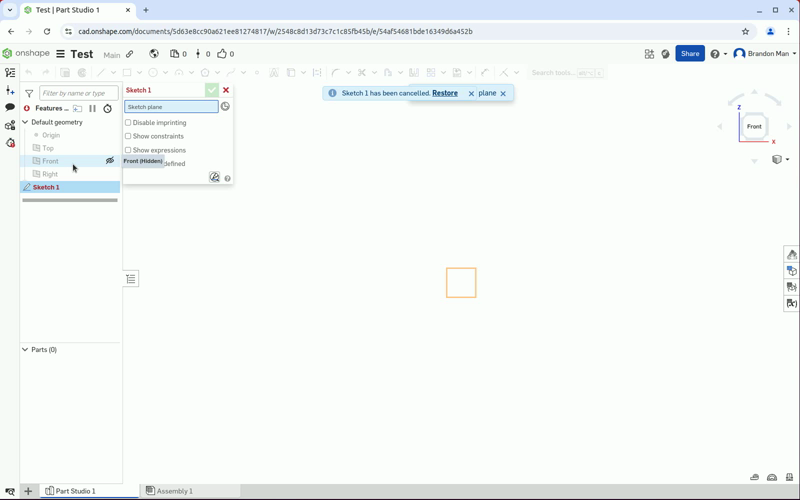
click(73, 163)
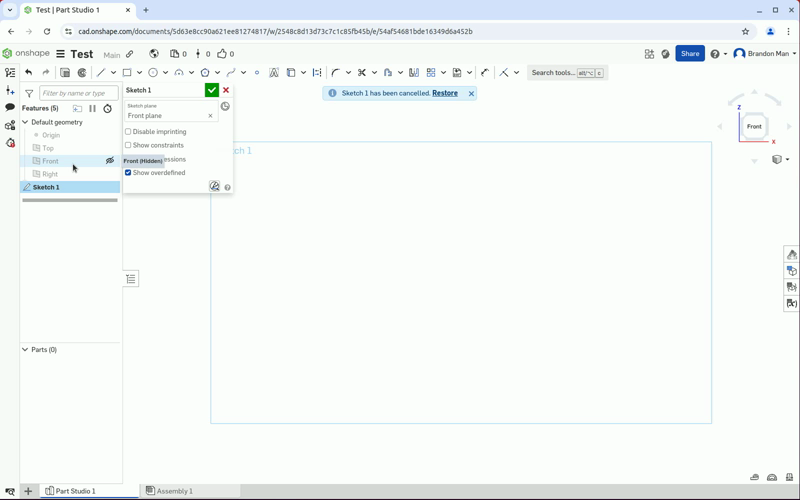
mouse_move(73, 352)
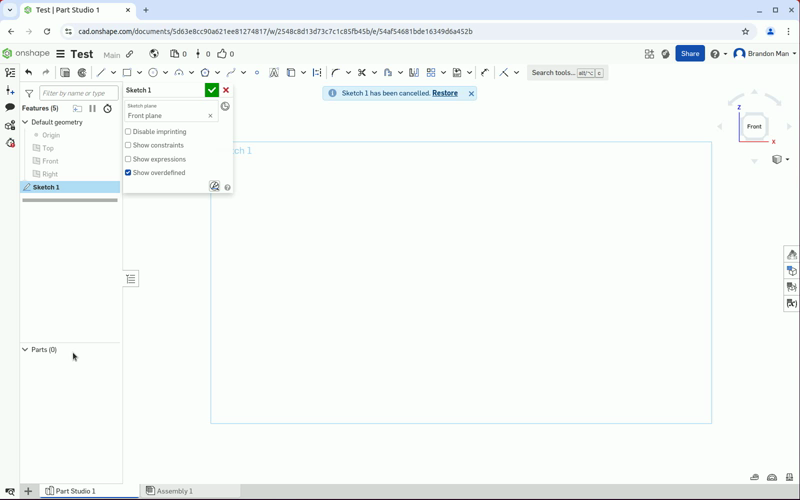
key(y)
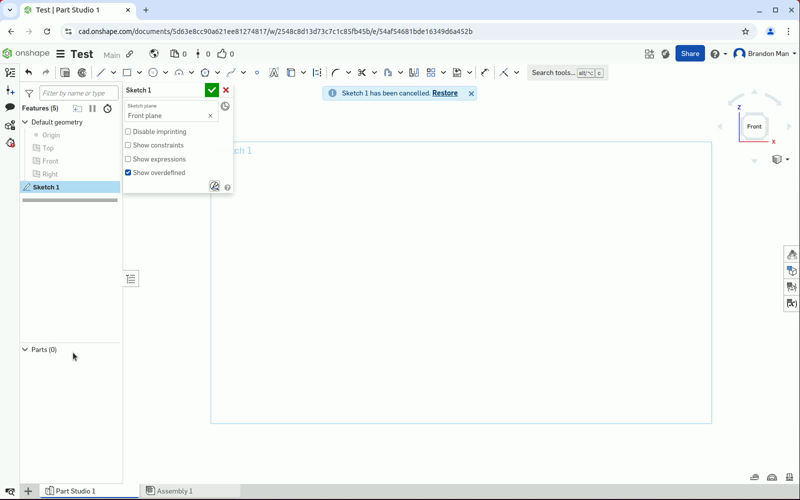
key(l)
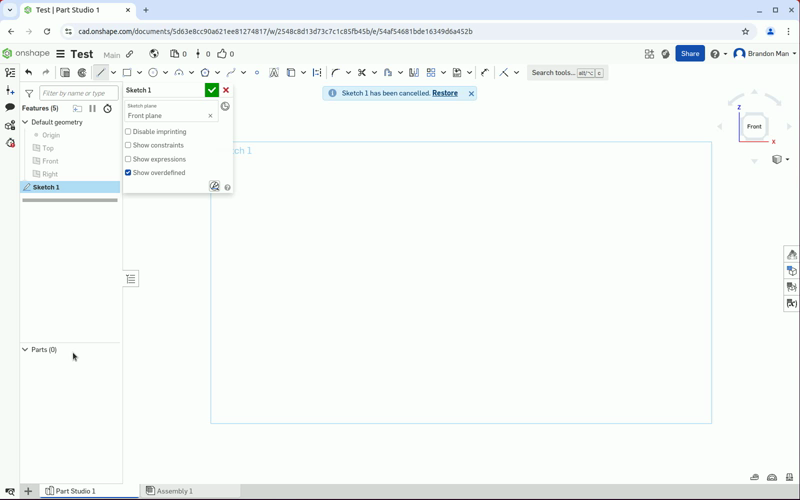
key_down(shift)
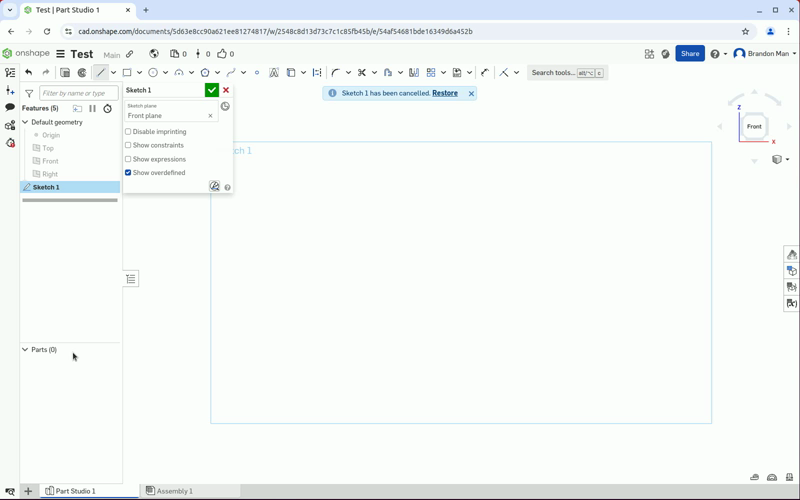
mouse_move(460, 282)
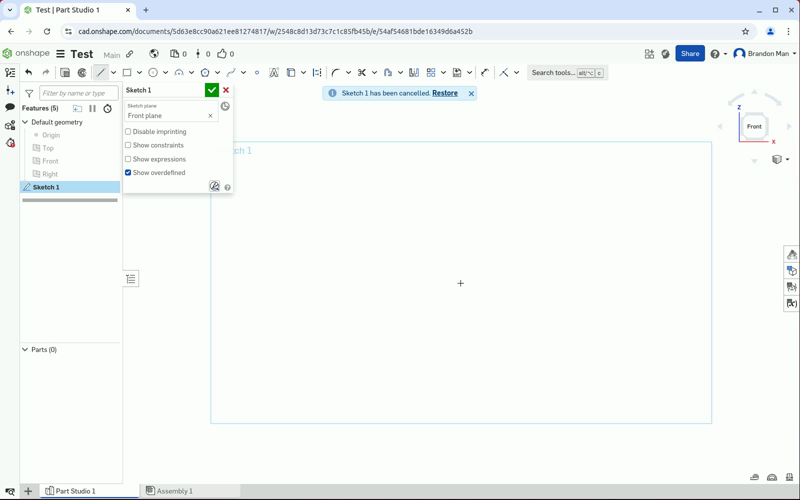
click(460, 282)
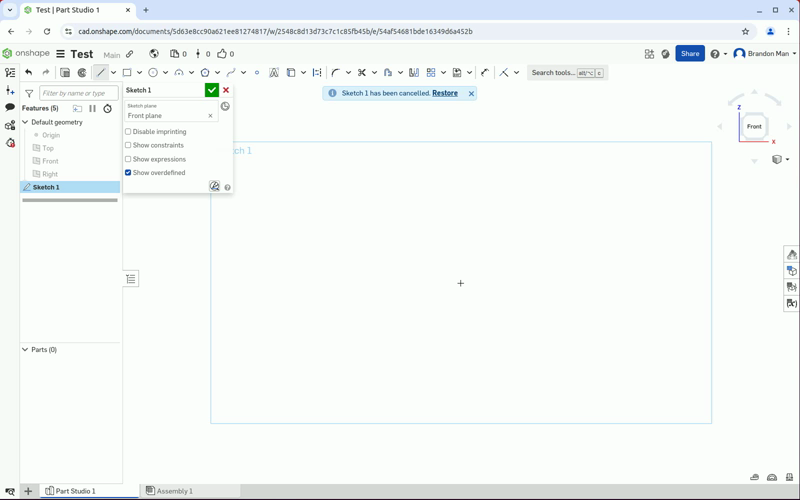
key_up(shift)
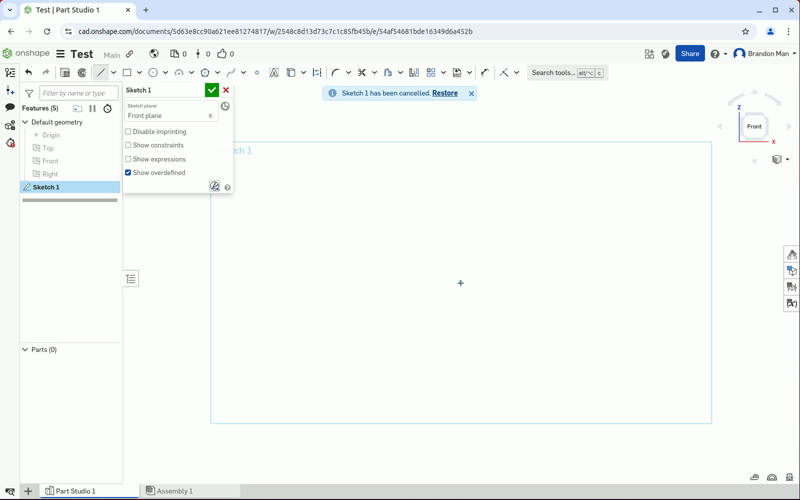
key_down(shift)
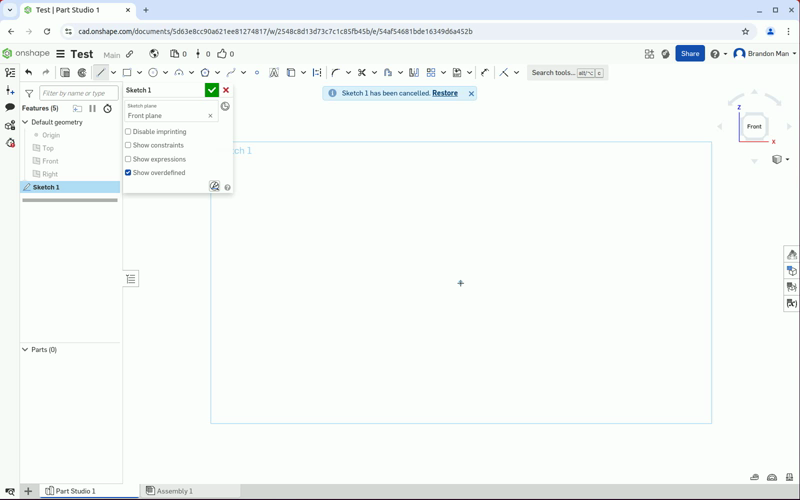
mouse_move(573, 282)
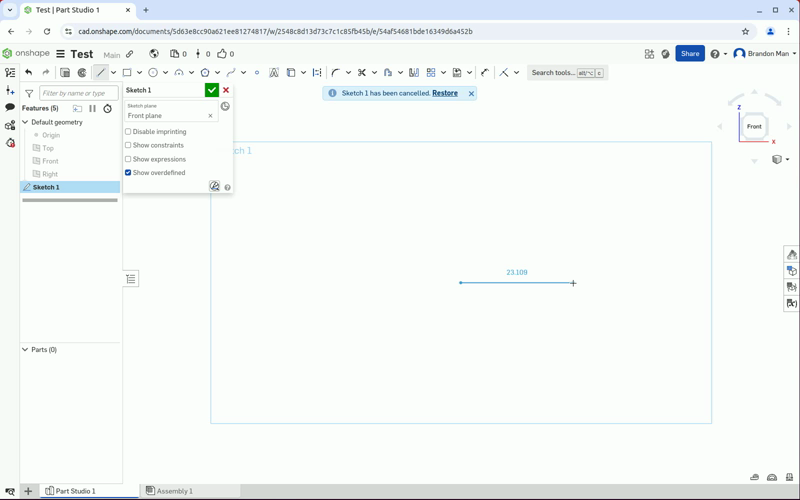
click(573, 282)
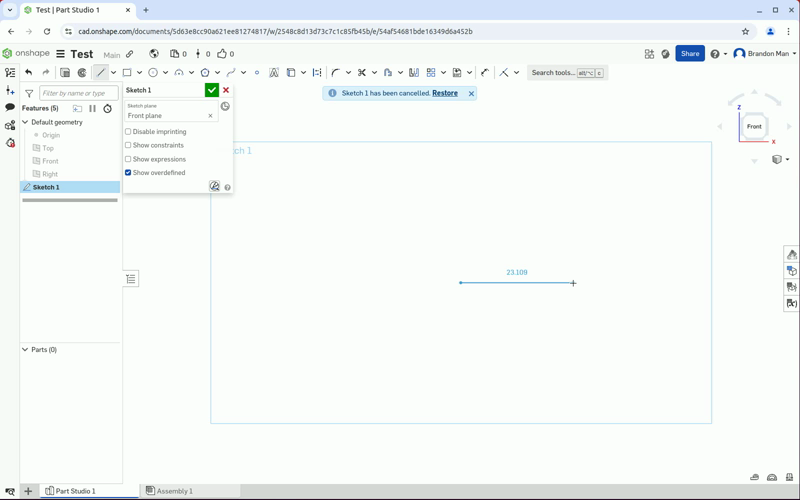
key_up(shift)
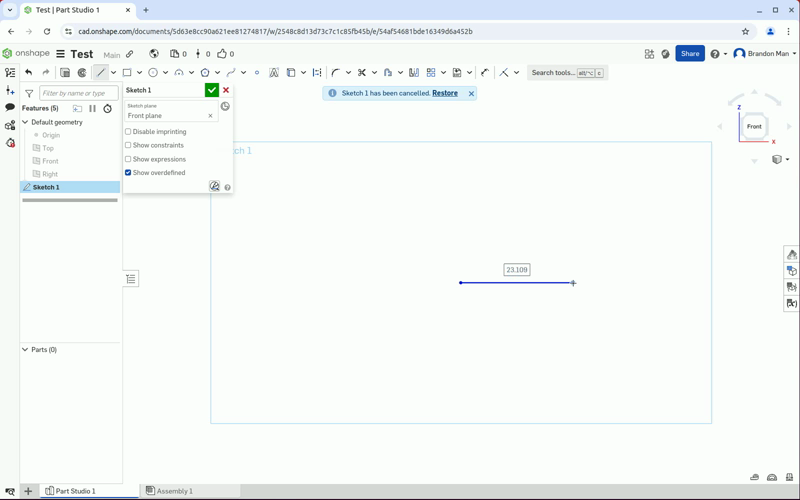
key_down(shift)
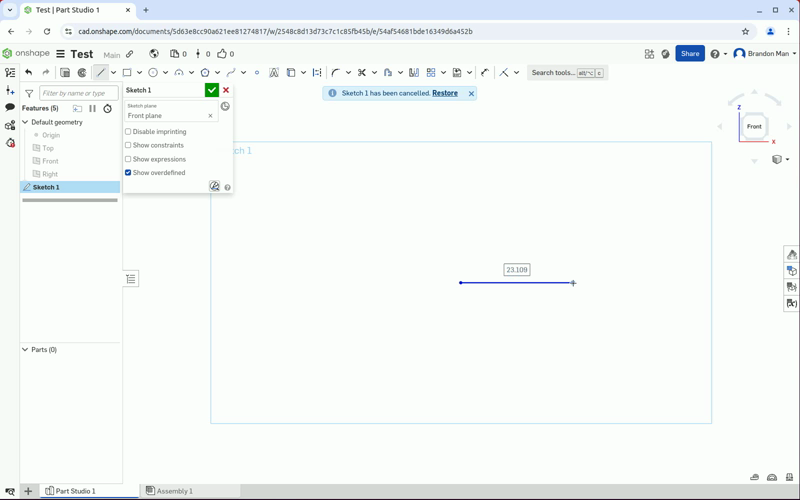
mouse_move(589, 282)
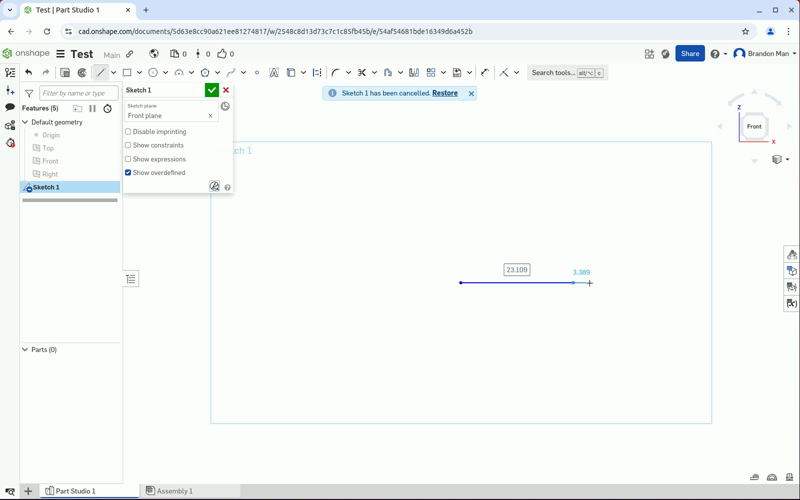
mouse_move(573, 264)
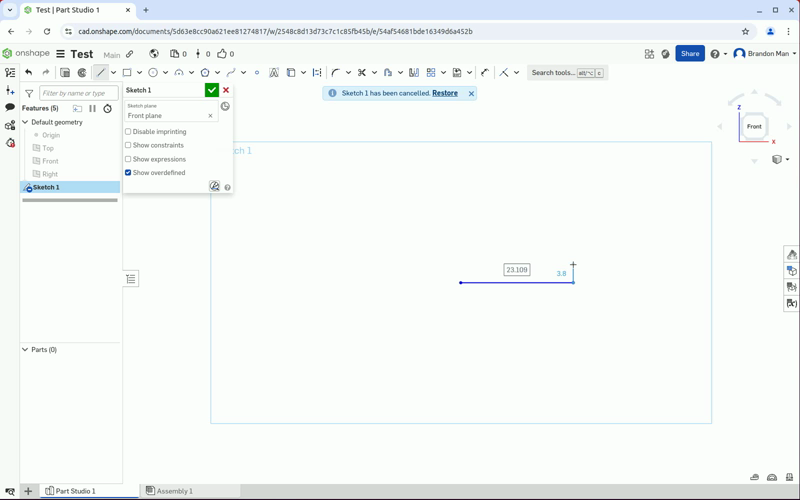
click(573, 264)
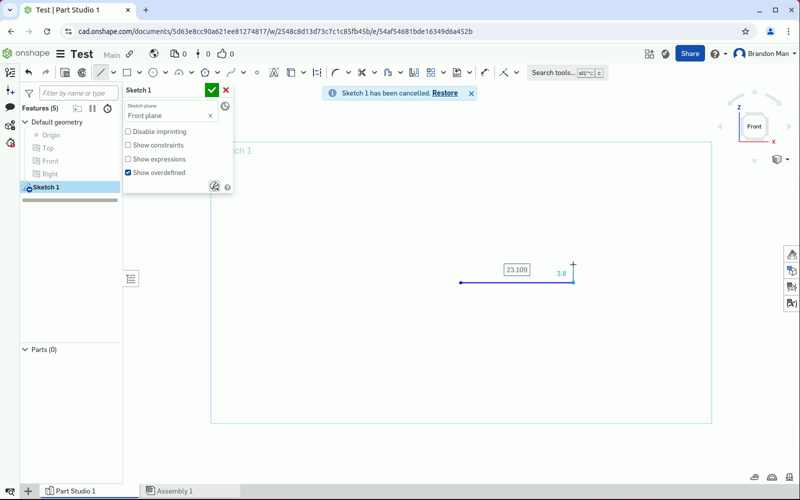
key_up(shift)
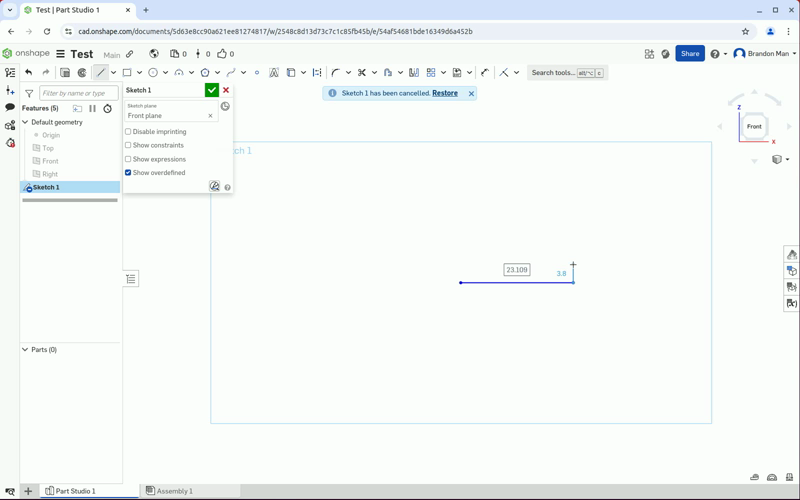
key_down(shift)
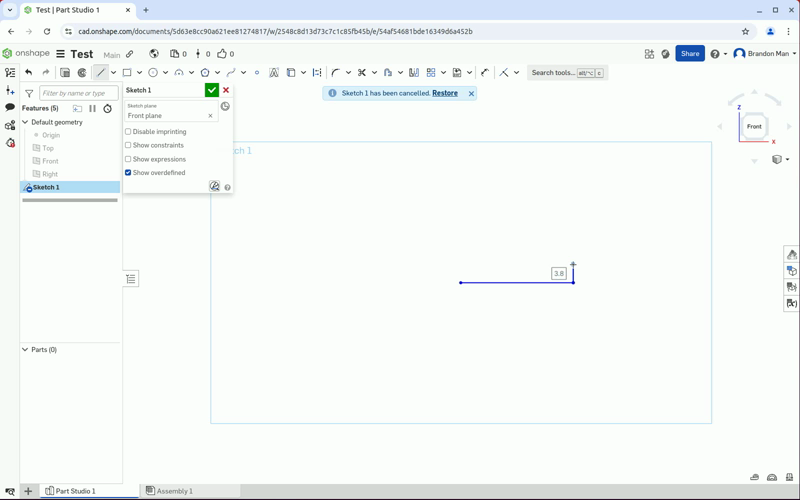
mouse_move(498, 264)
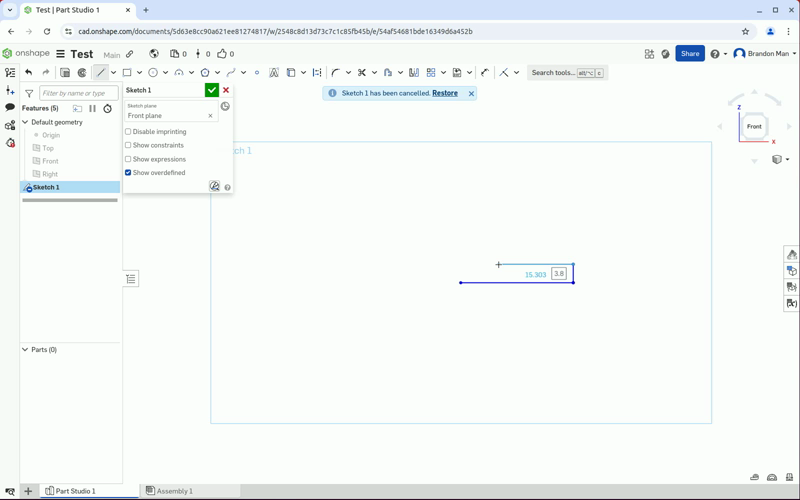
click(498, 264)
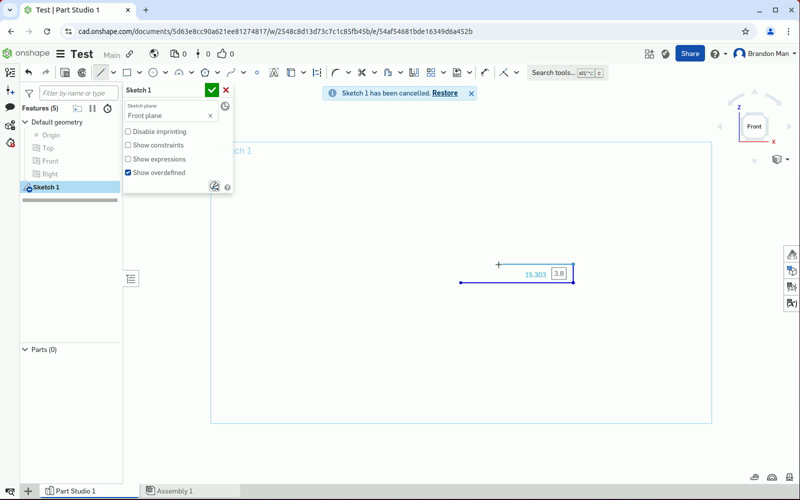
key_up(shift)
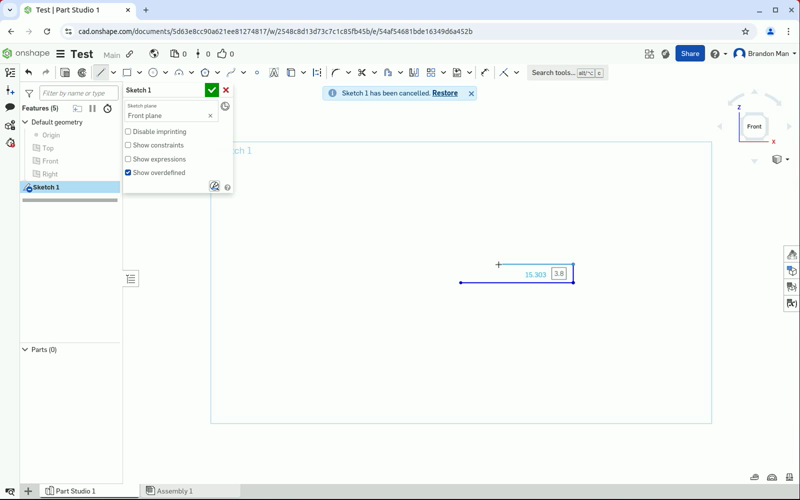
key_down(shift)
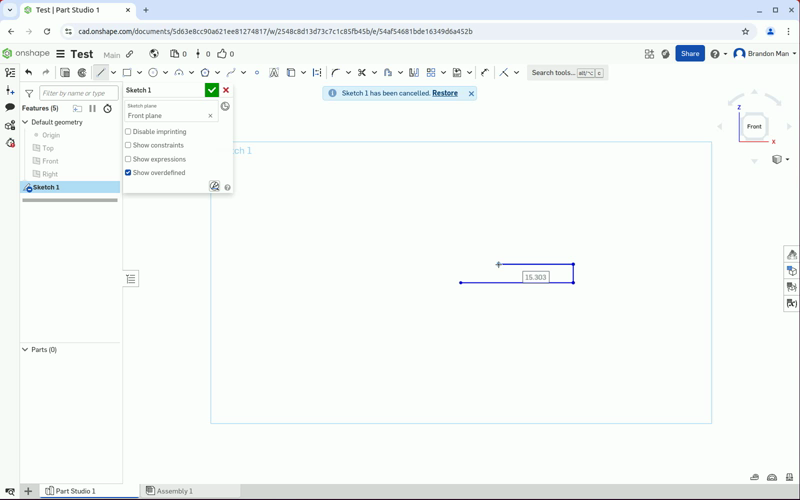
mouse_move(528, 264)
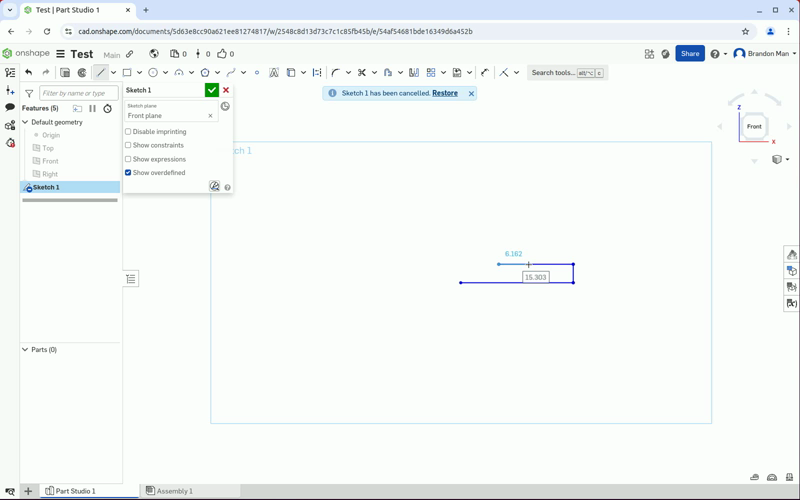
mouse_move(498, 208)
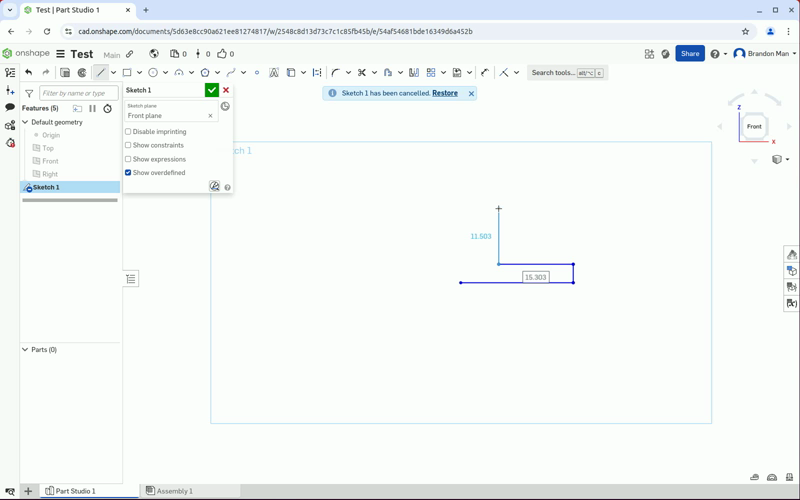
click(498, 208)
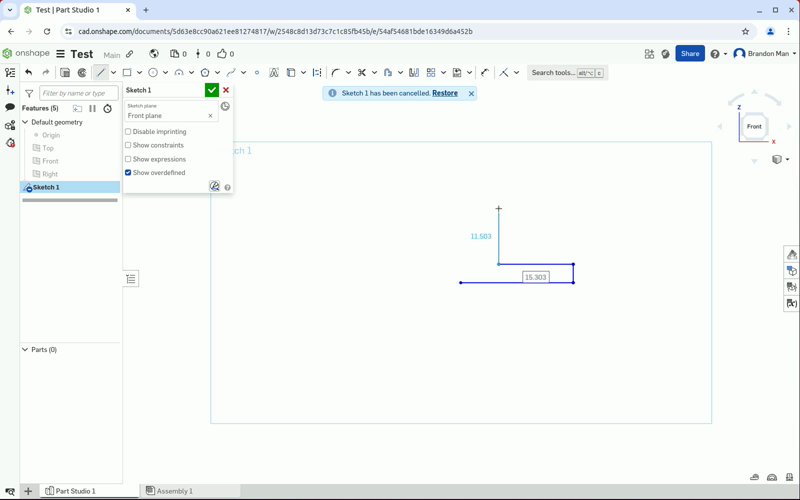
key_up(shift)
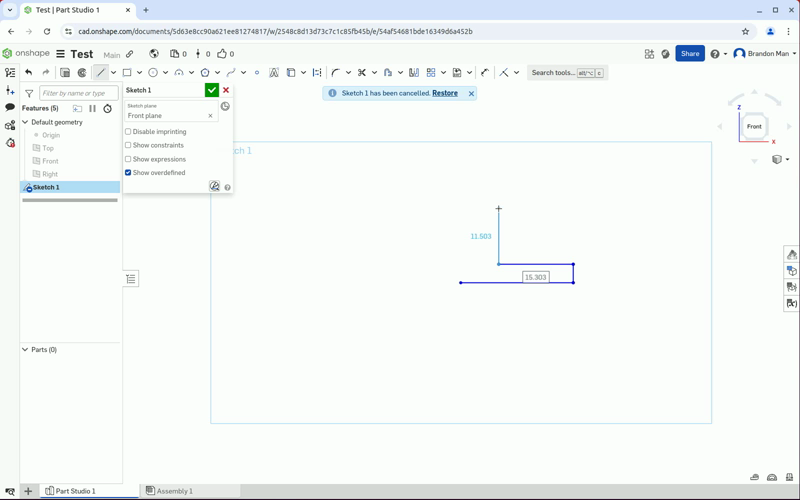
key_down(shift)
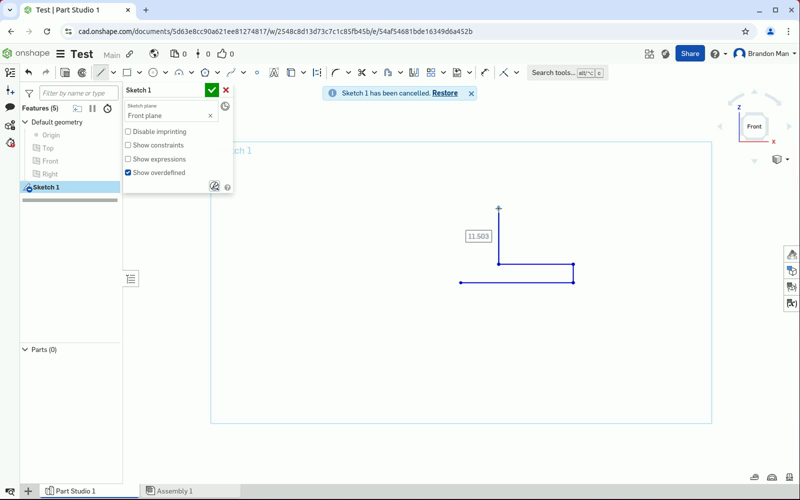
mouse_move(528, 208)
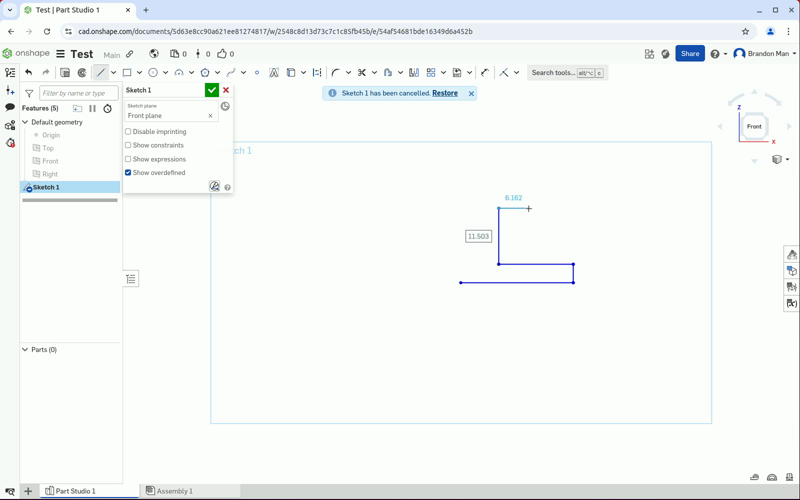
mouse_move(460, 208)
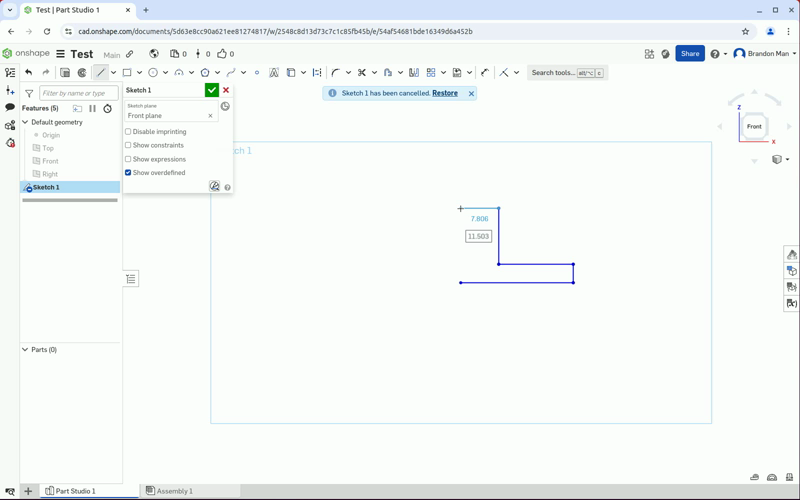
click(460, 208)
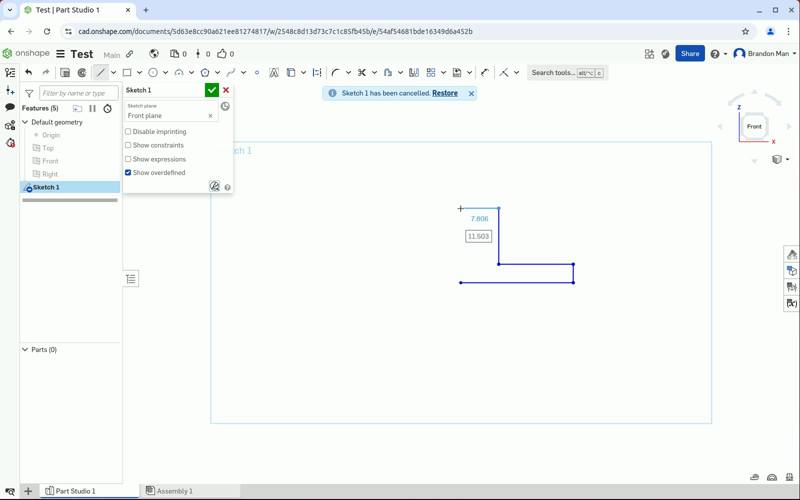
key_up(shift)
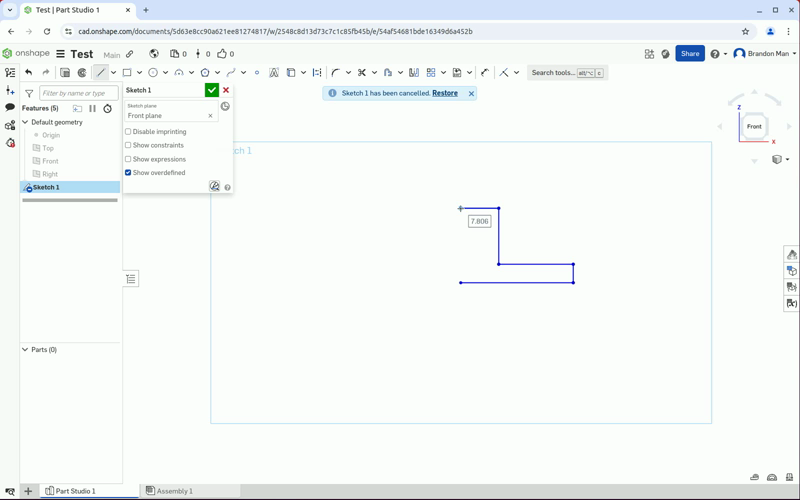
key_down(shift)
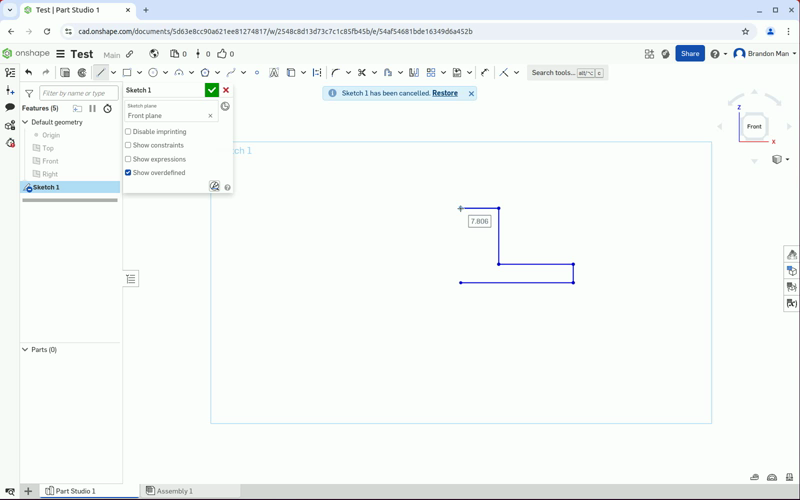
mouse_move(460, 282)
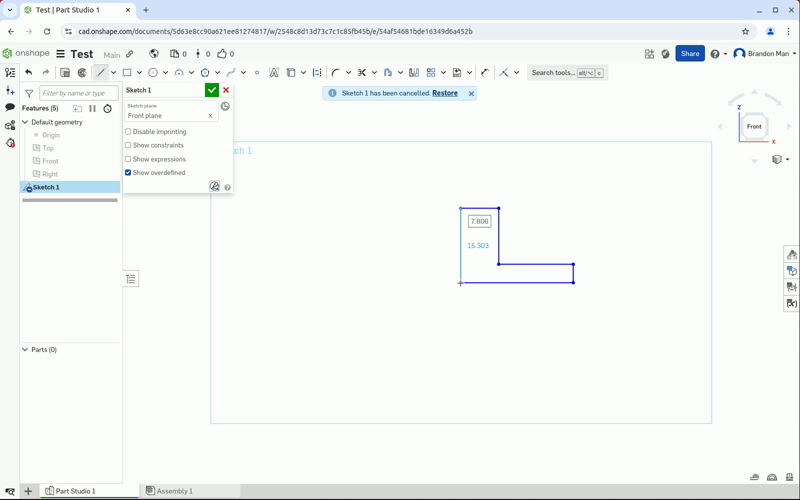
key_up(shift)
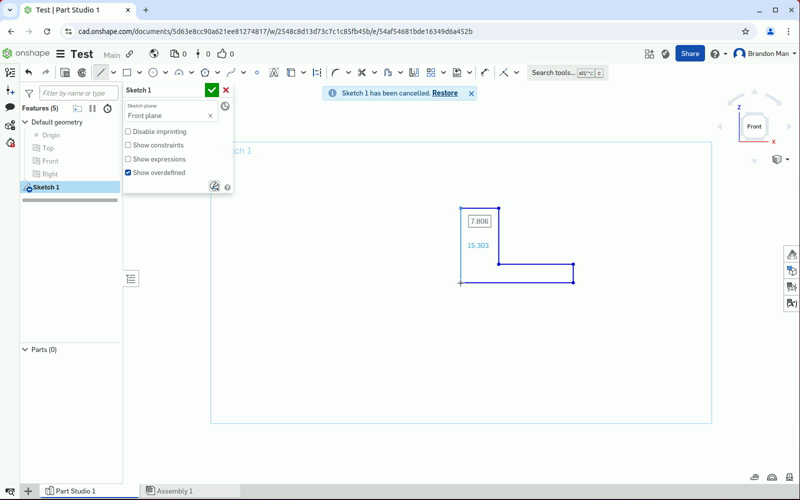
click(460, 282)
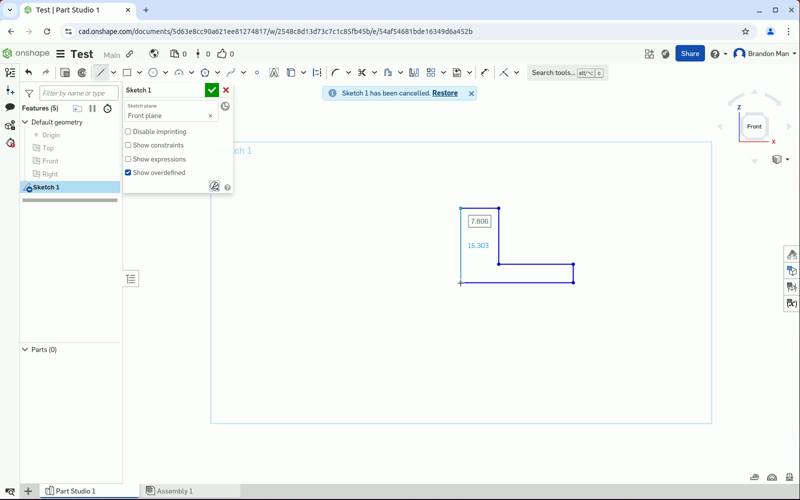
key(esc)
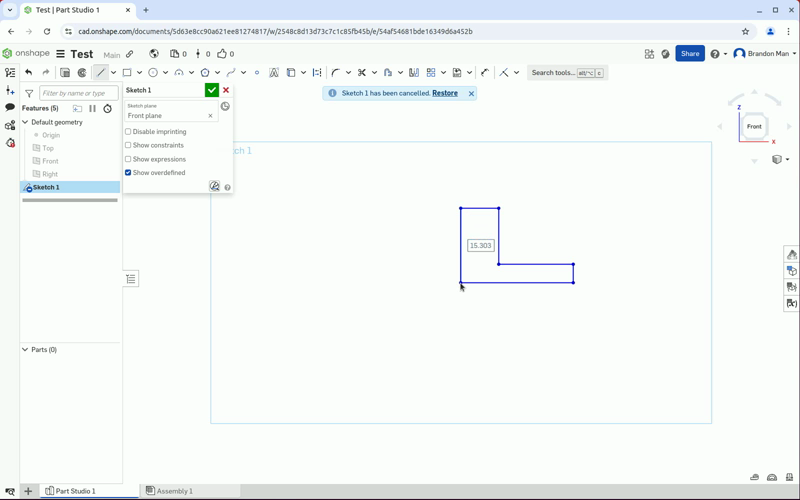
mouse_move(511, 275)
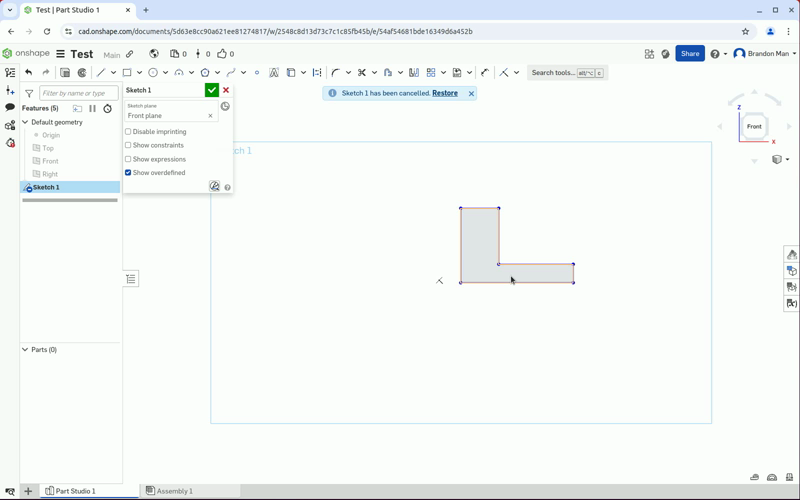
click(511, 275)
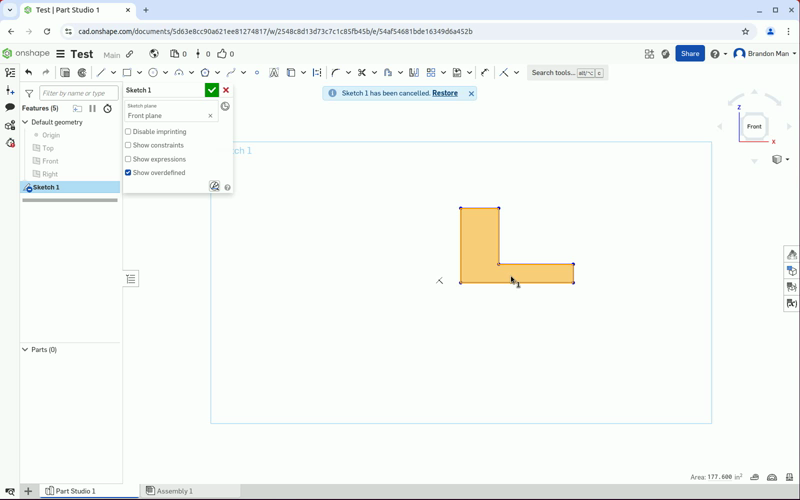
mouse_move(73, 352)
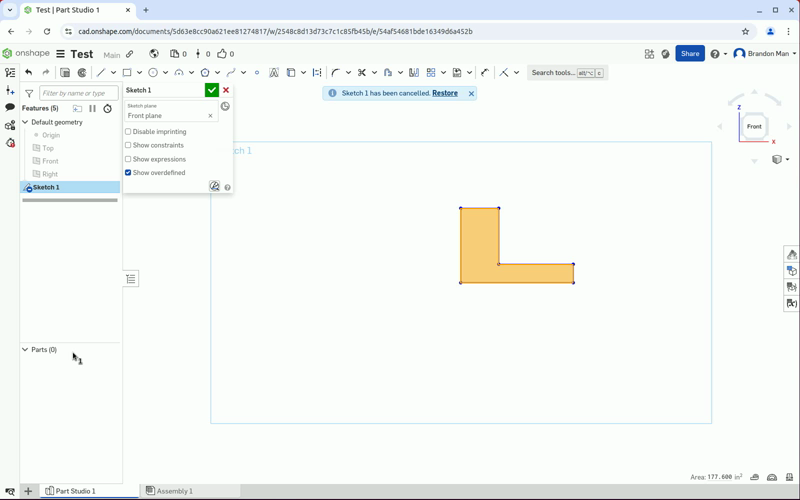
key(shift+y)
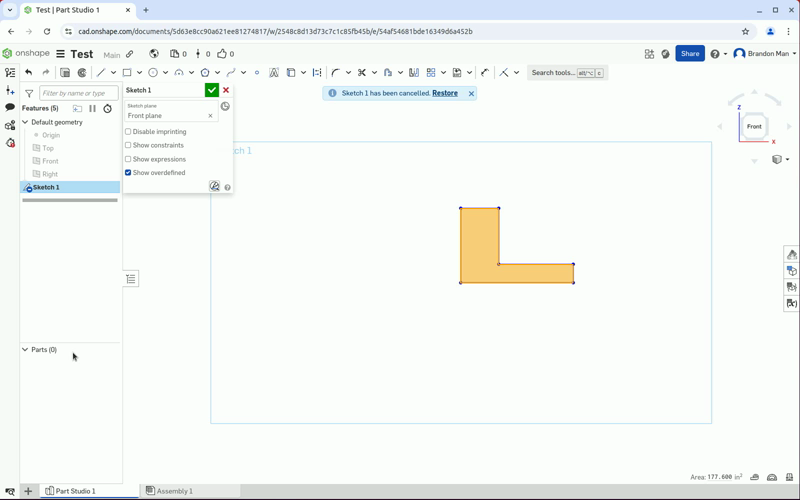
key(shift+e)
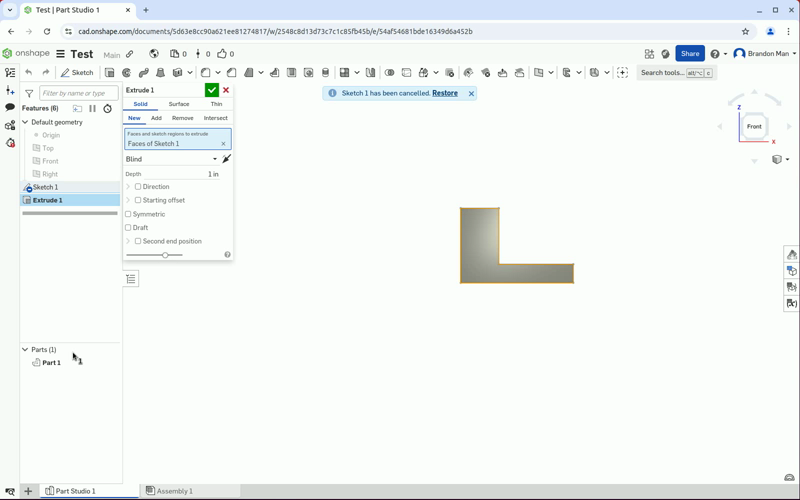
mouse_move(143, 106)
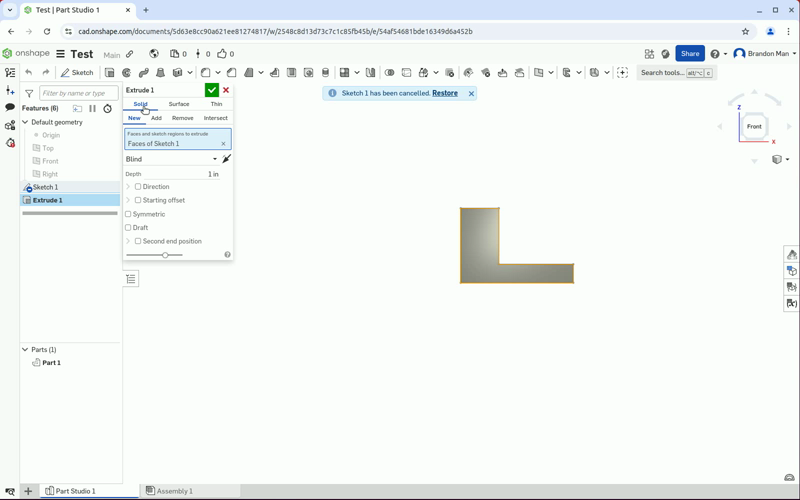
click(143, 106)
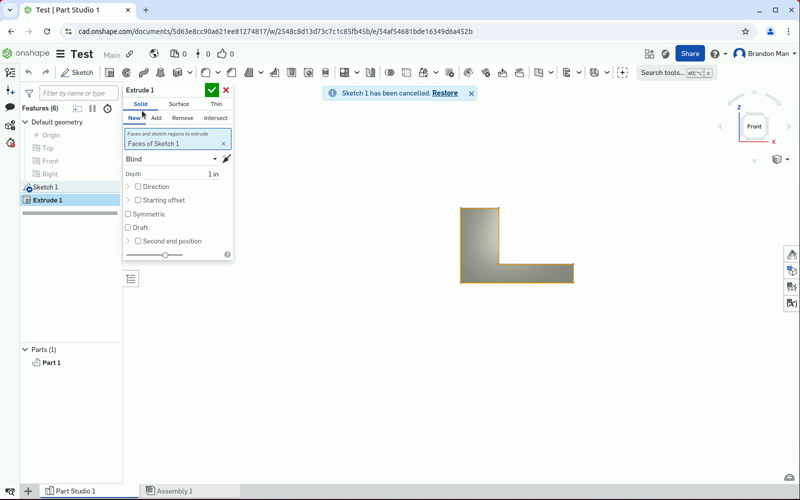
mouse_move(137, 120)
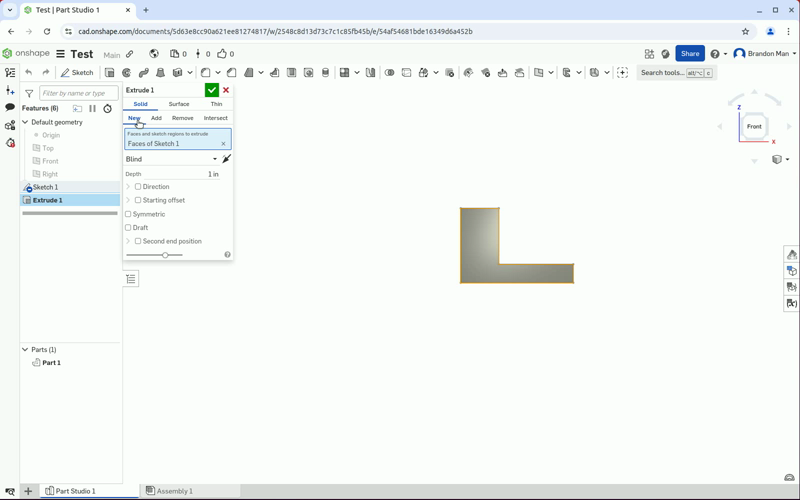
click(137, 120)
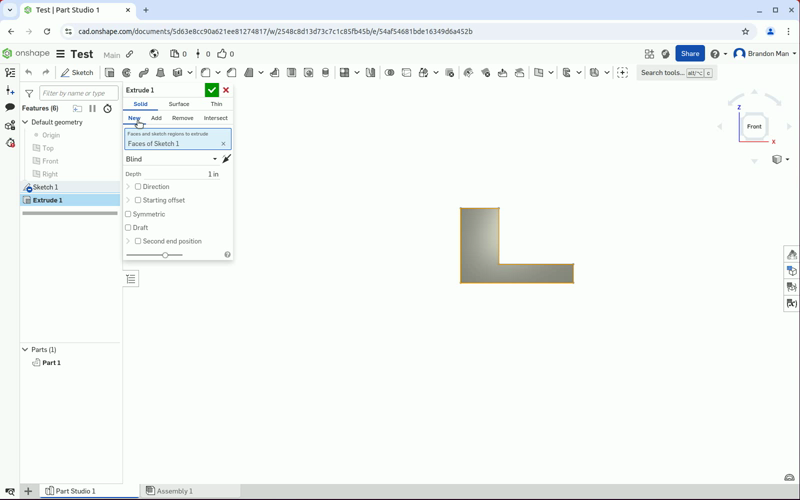
key(tab, 4)
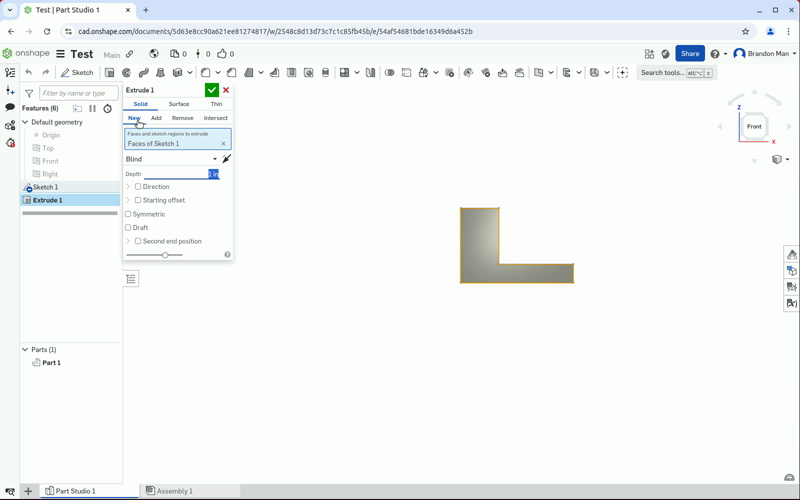
text(15.405)
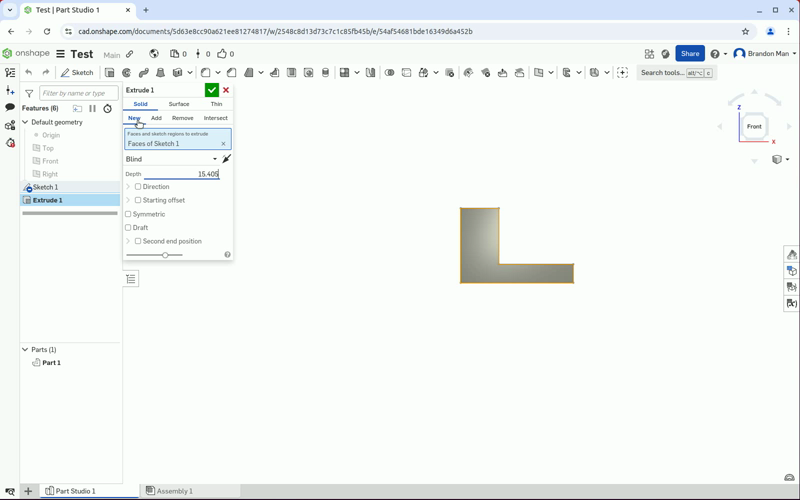
key(enter)
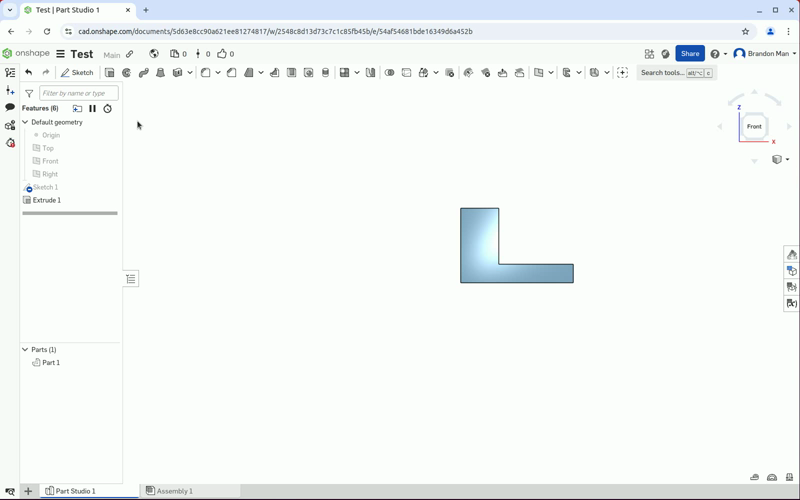
key(shift+h)
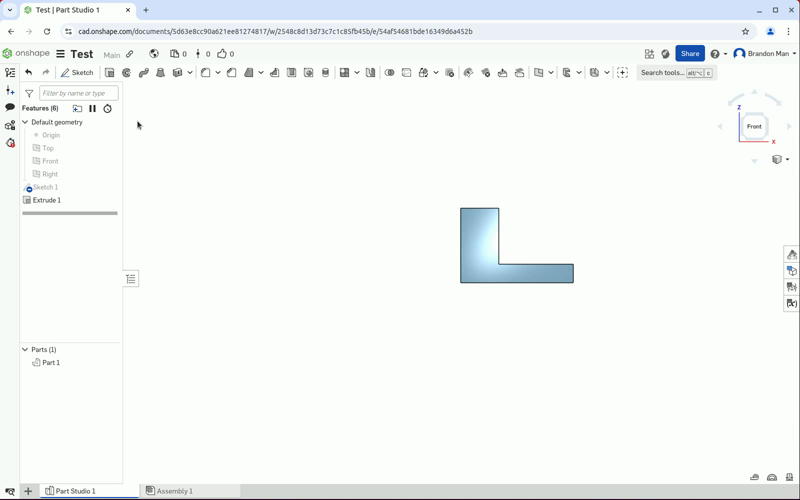
key(shift+h)
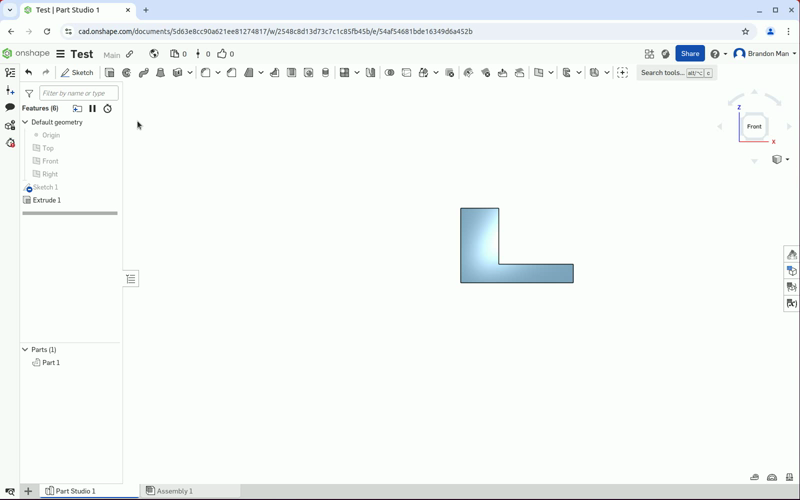
mouse_move(73, 189)
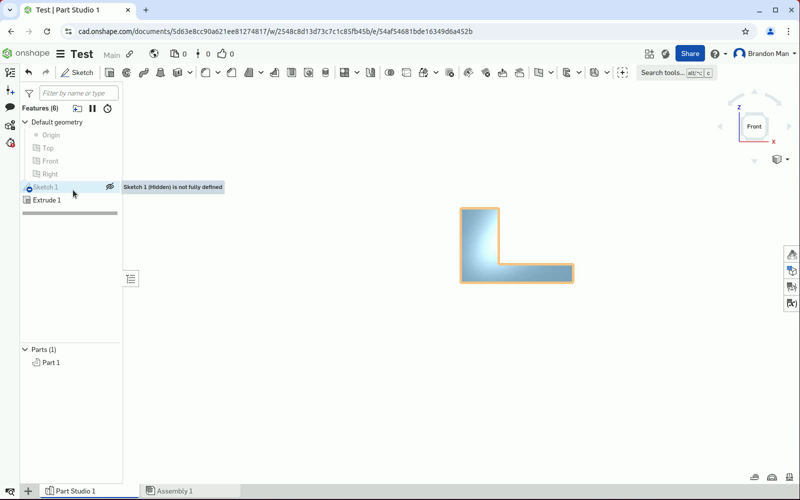
click(73, 189)
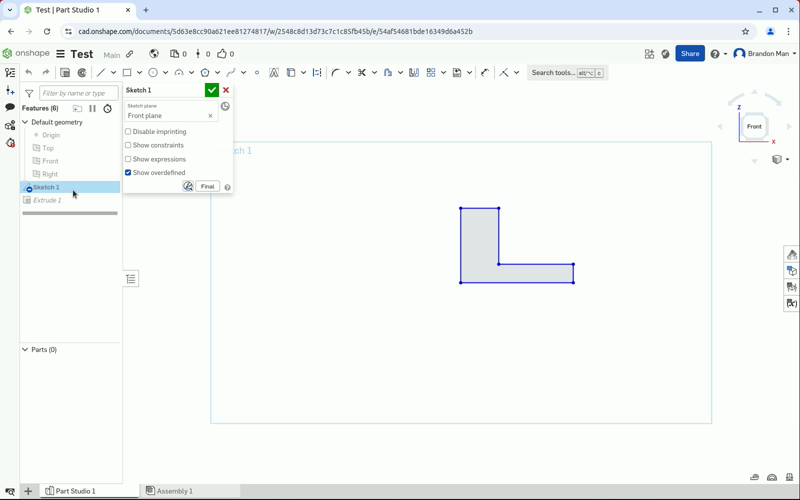
mouse_move(229, 92)
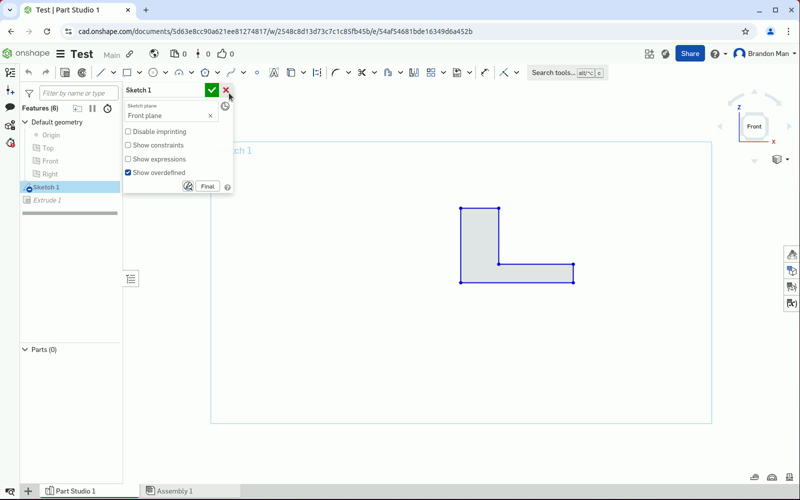
click(229, 92)
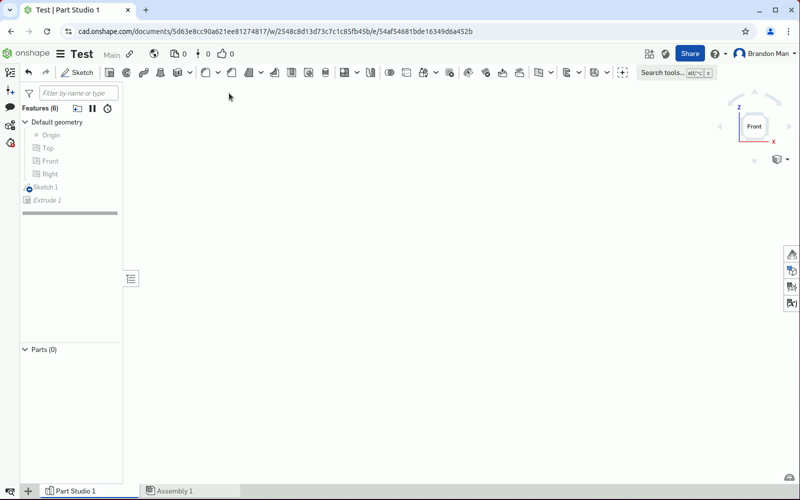
mouse_move(73, 352)
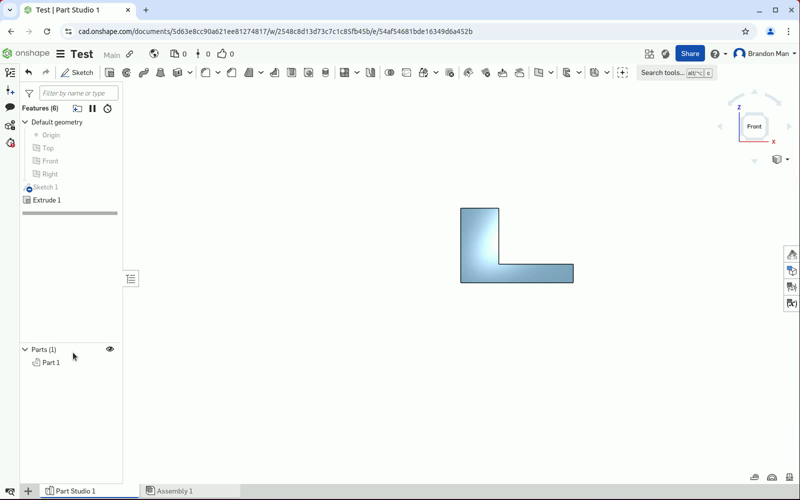
key(y)
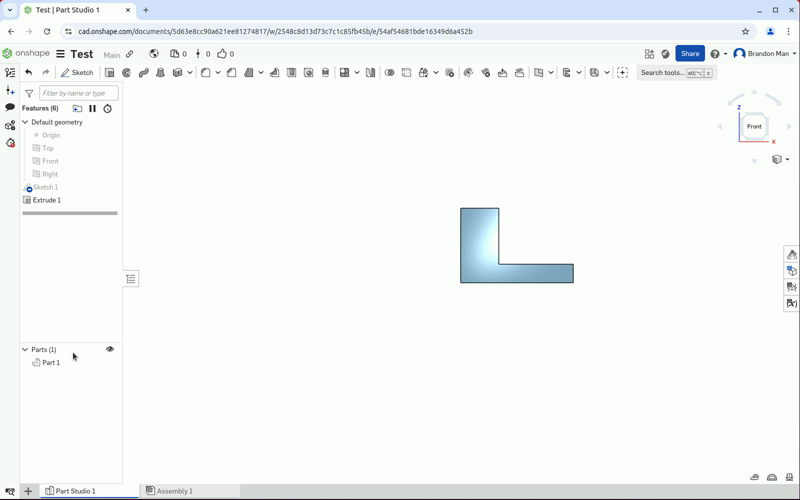
key(shift+p)
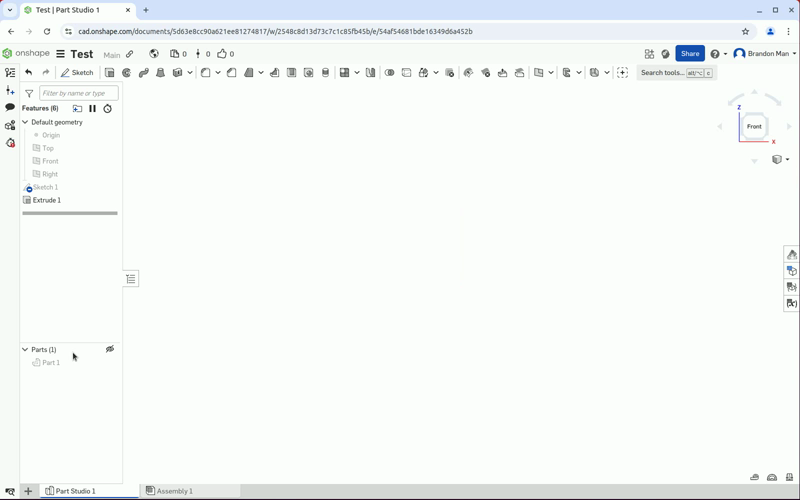
key(space)
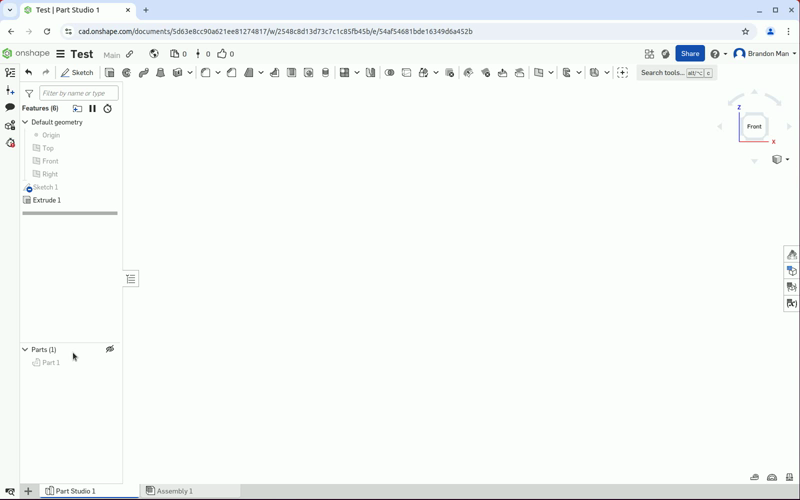
key_down(shift)
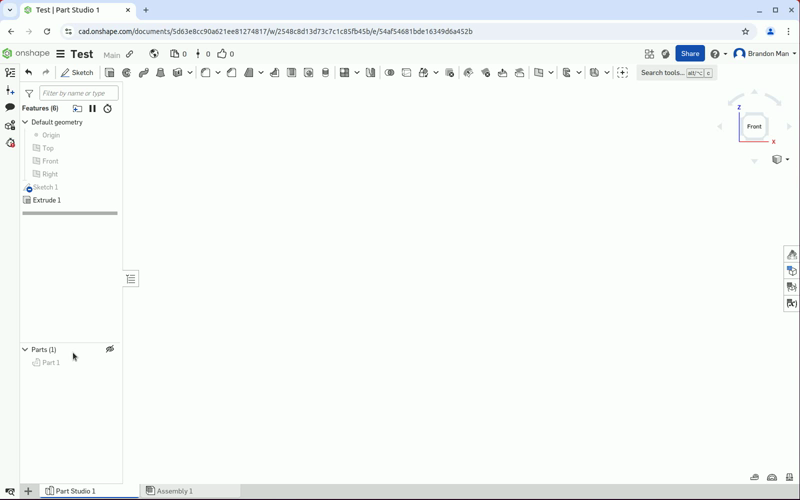
key(left)
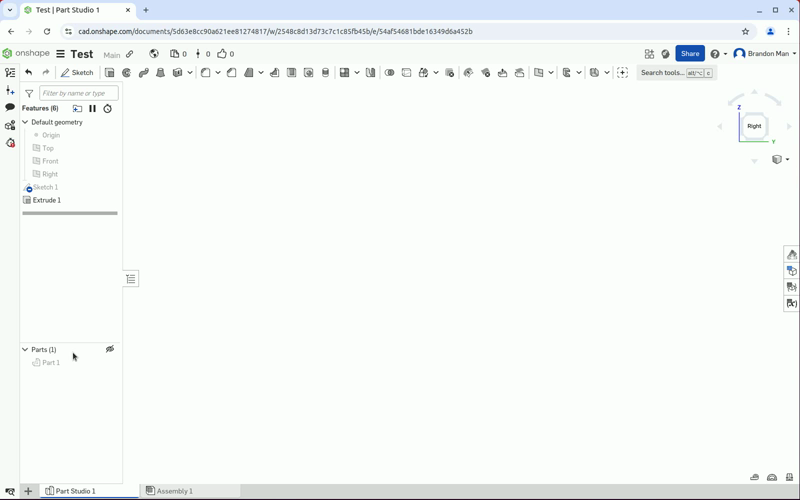
key_up(shift)
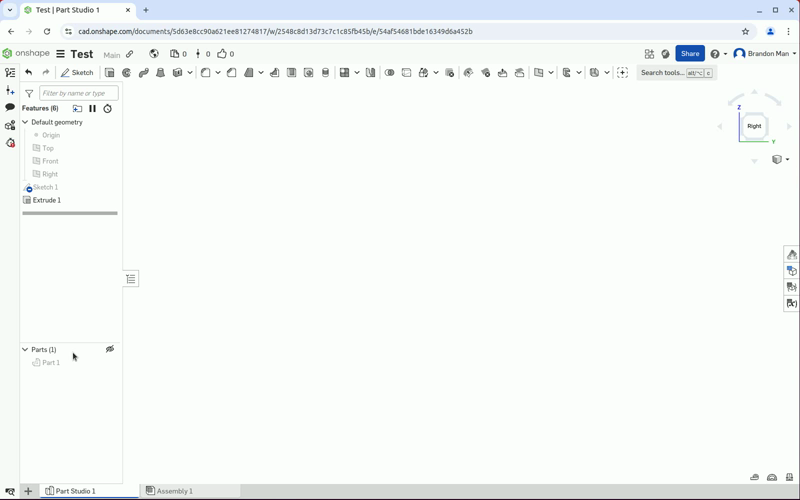
mouse_move(73, 352)
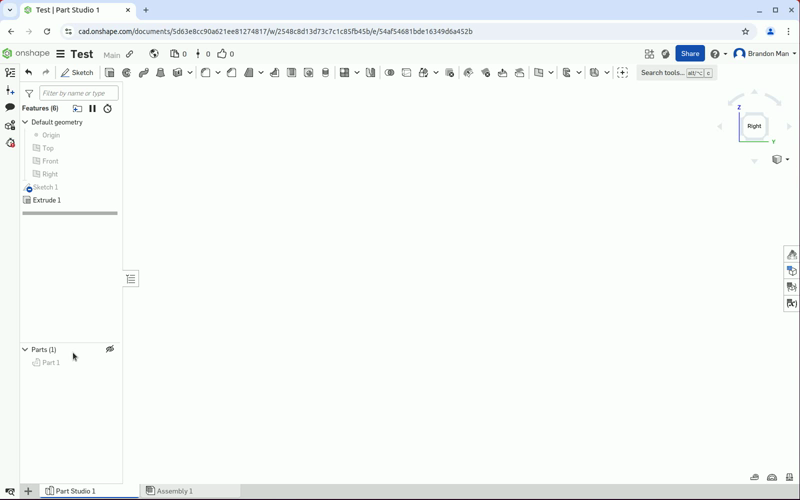
key(shift+y)
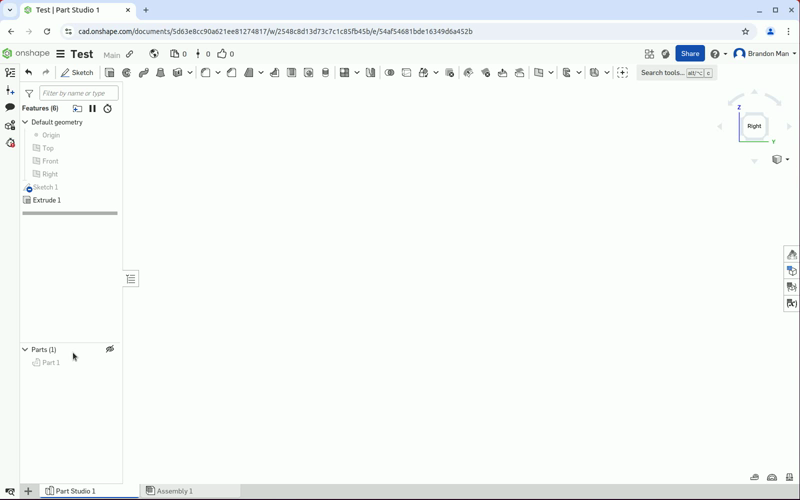
key(shift+s)
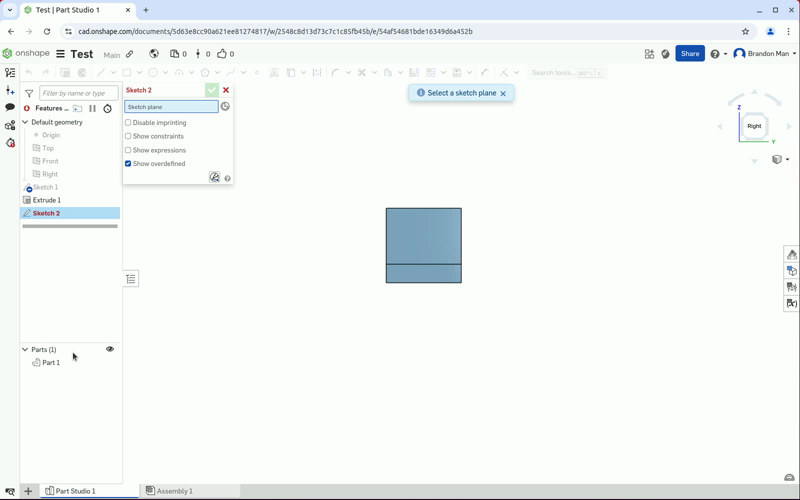
mouse_move(73, 176)
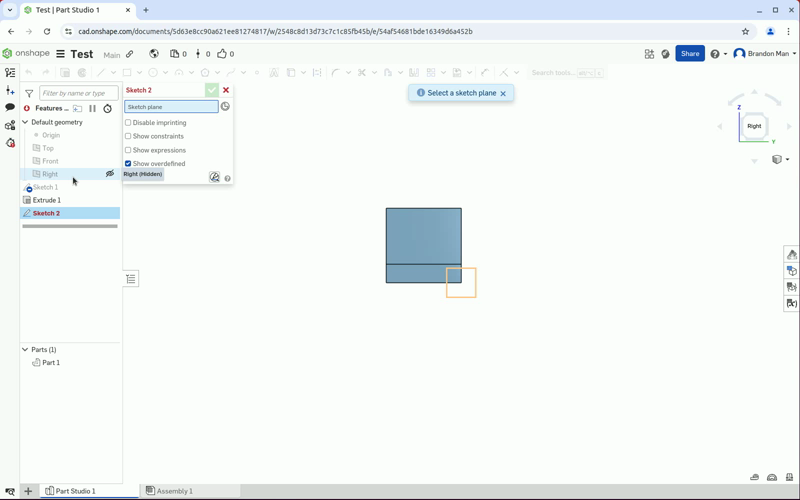
click(73, 176)
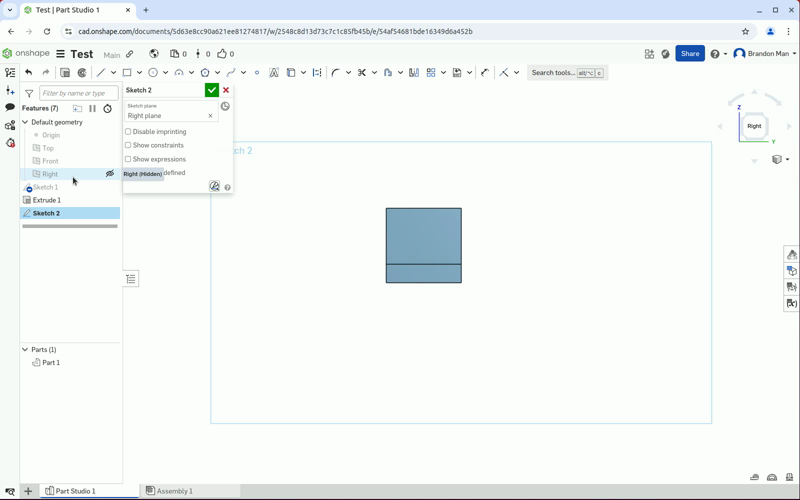
mouse_move(73, 352)
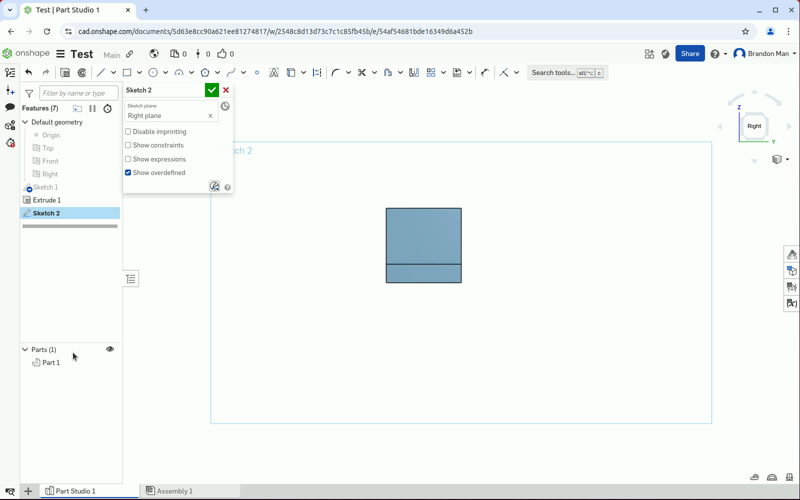
key(y)
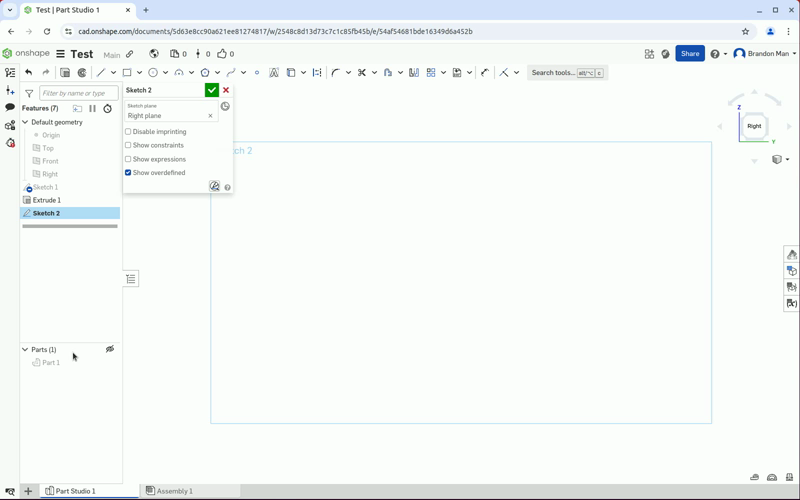
key(l)
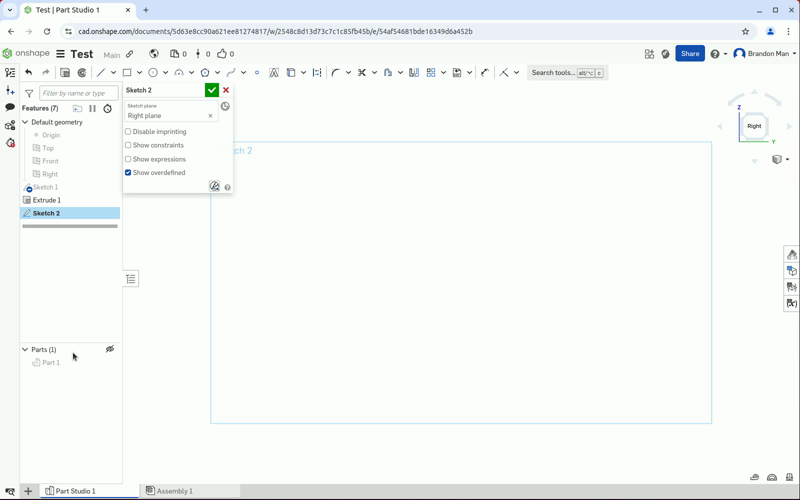
key_down(shift)
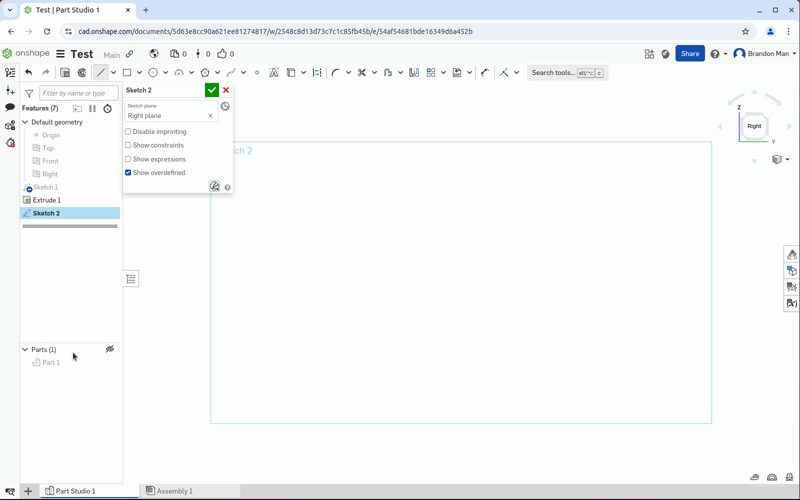
mouse_move(441, 264)
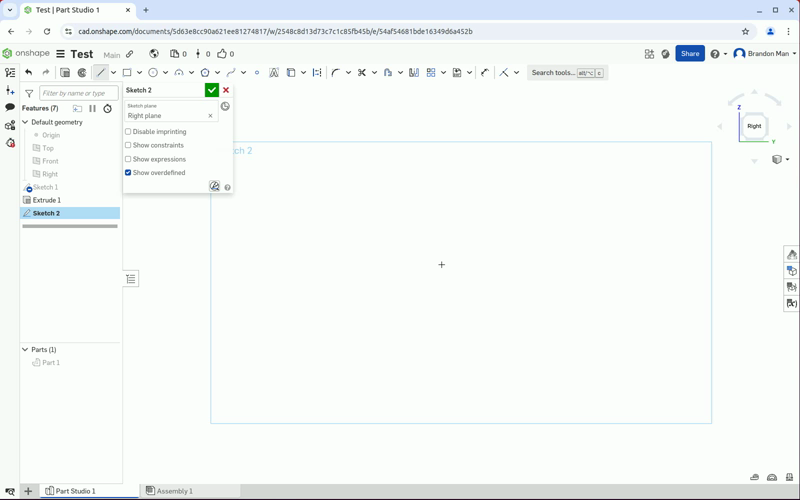
click(441, 264)
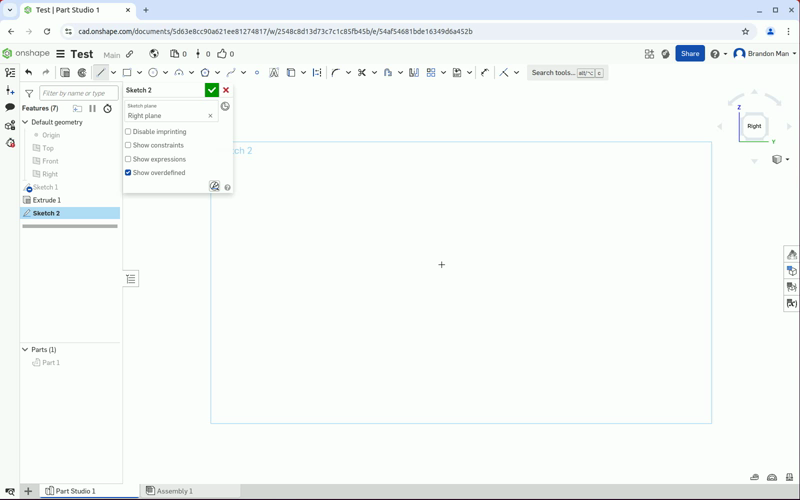
key_up(shift)
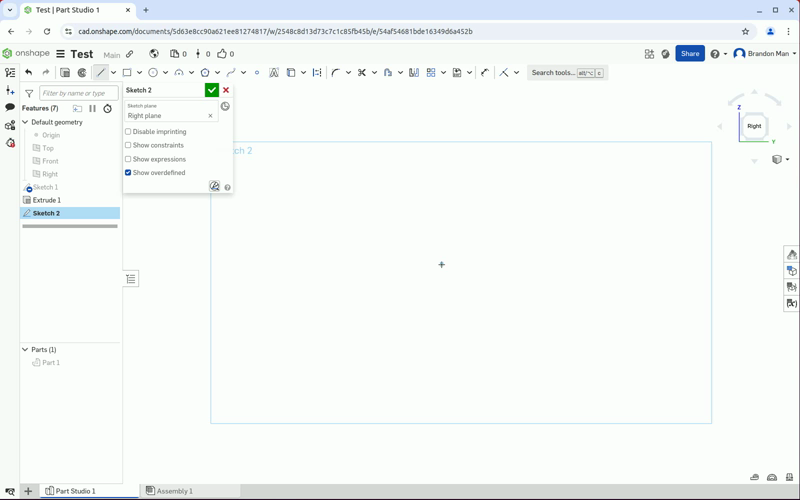
key_down(shift)
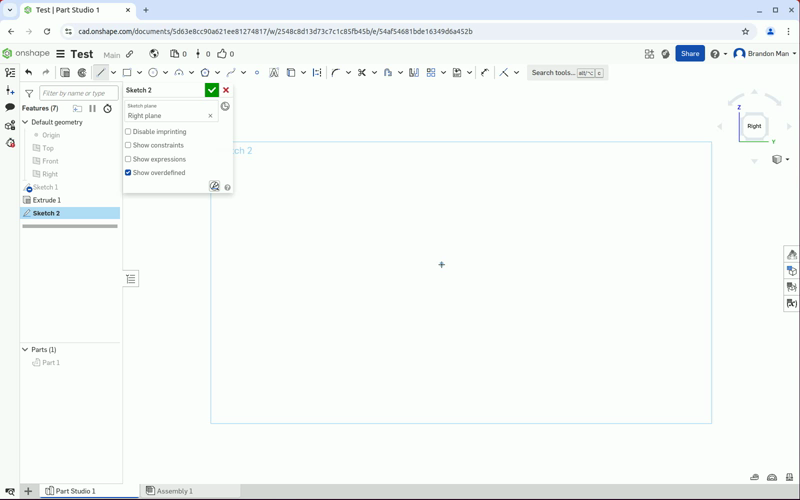
mouse_move(471, 264)
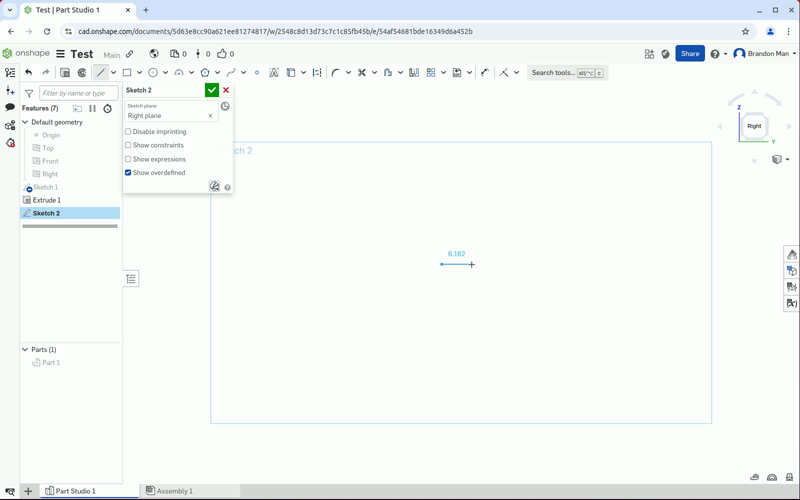
mouse_move(461, 264)
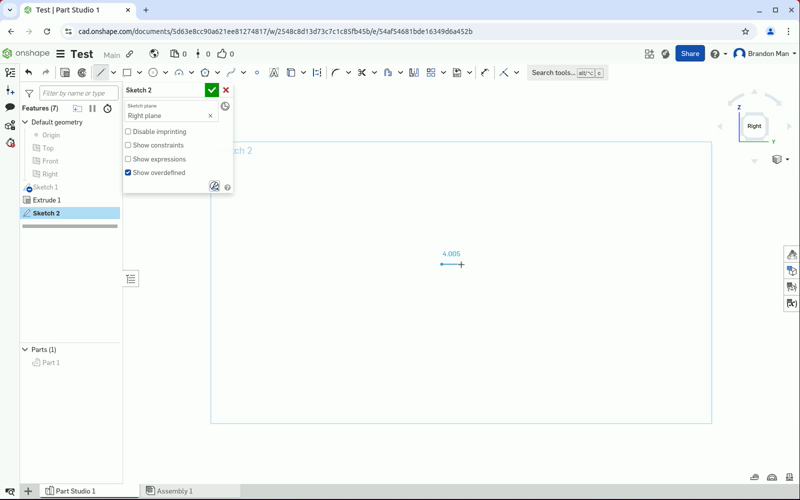
click(461, 264)
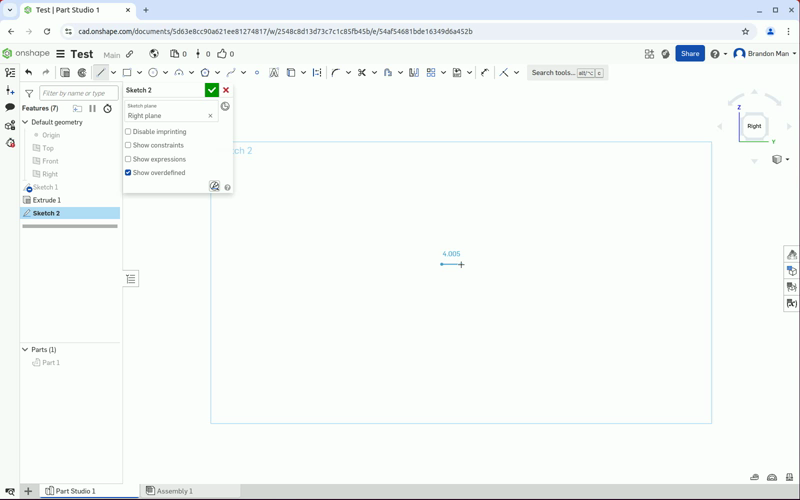
key_up(shift)
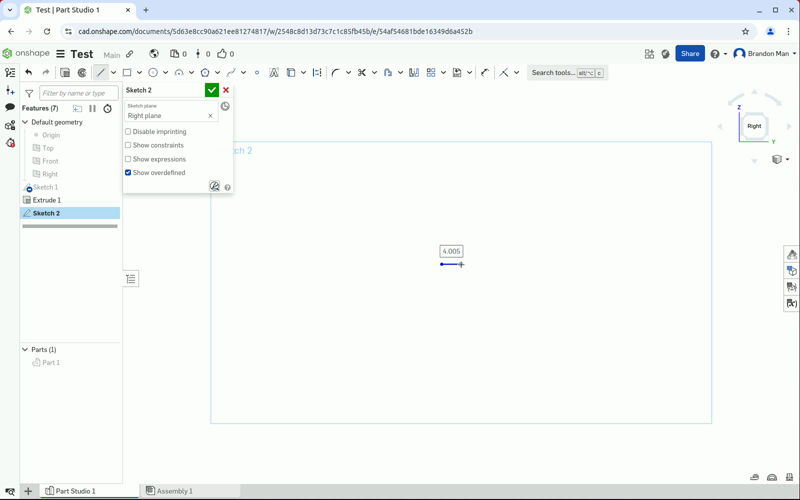
key_down(shift)
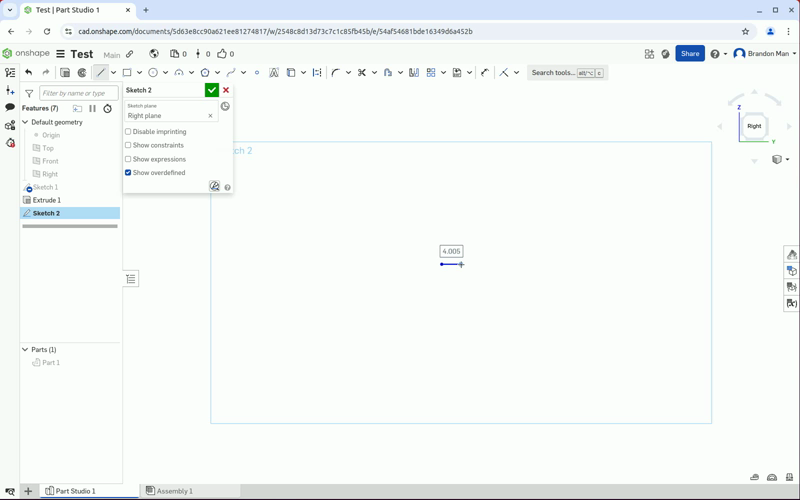
mouse_move(491, 264)
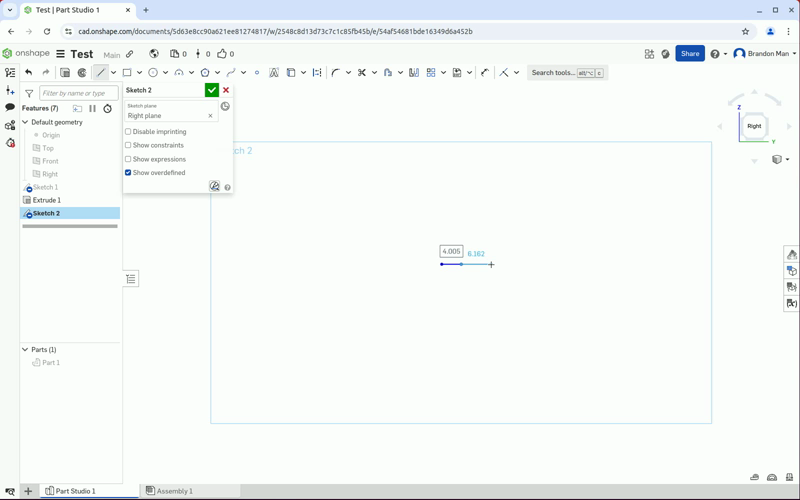
mouse_move(461, 225)
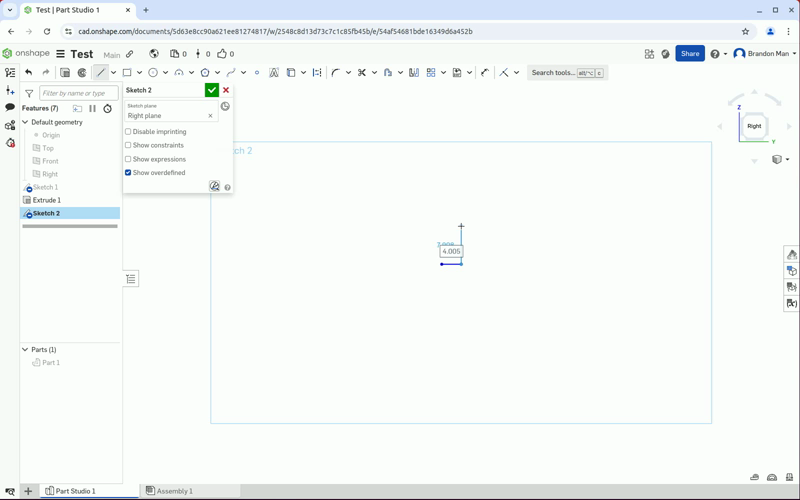
click(461, 225)
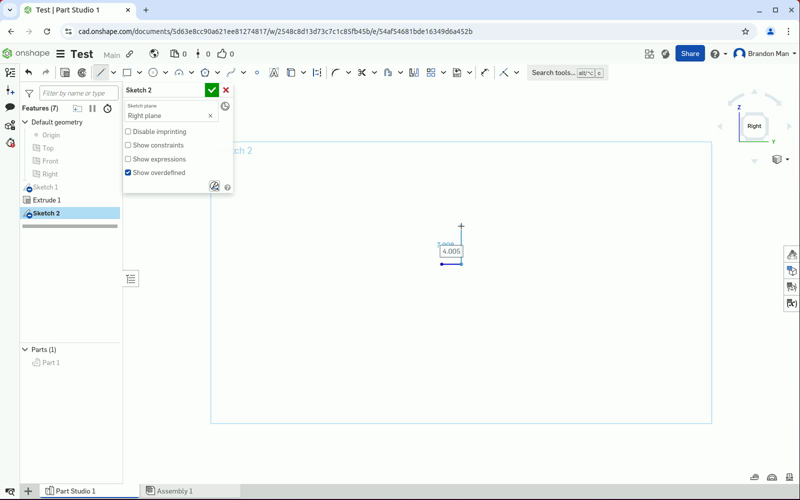
key_up(shift)
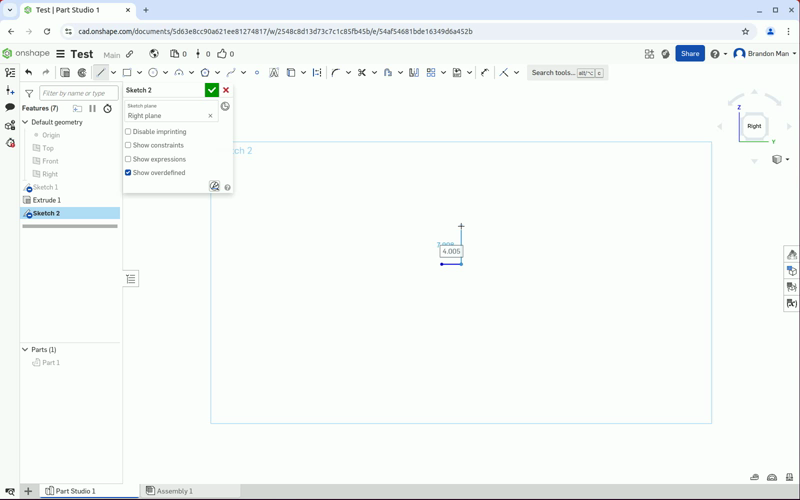
key_down(shift)
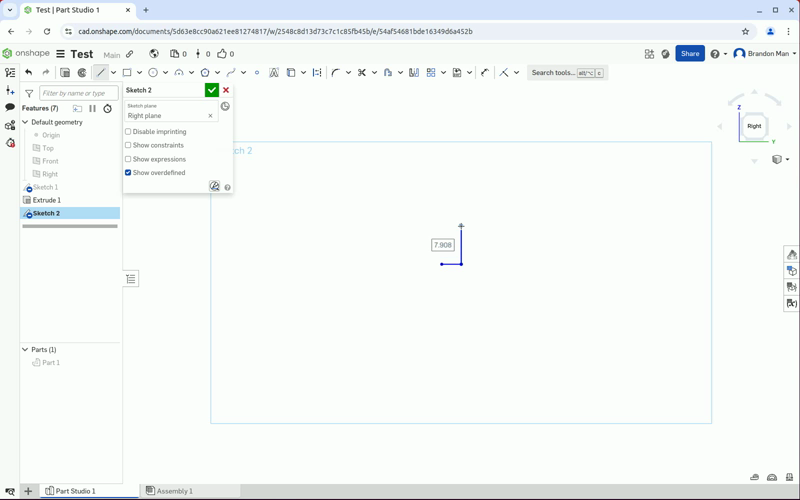
mouse_move(491, 225)
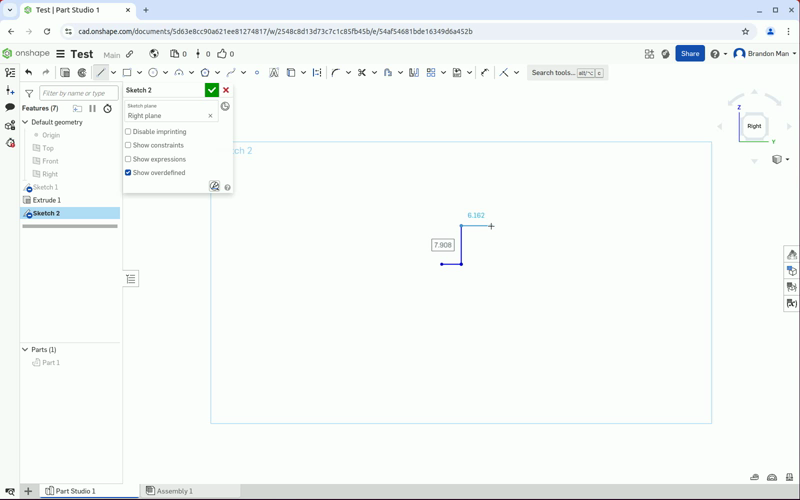
mouse_move(441, 225)
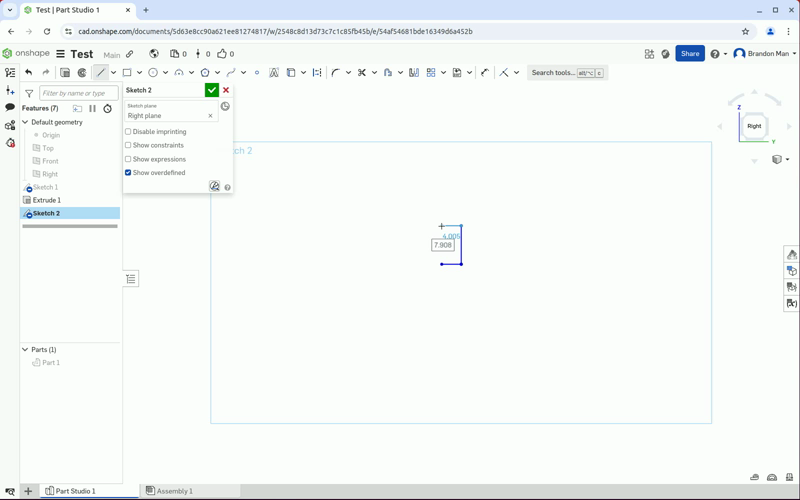
click(441, 225)
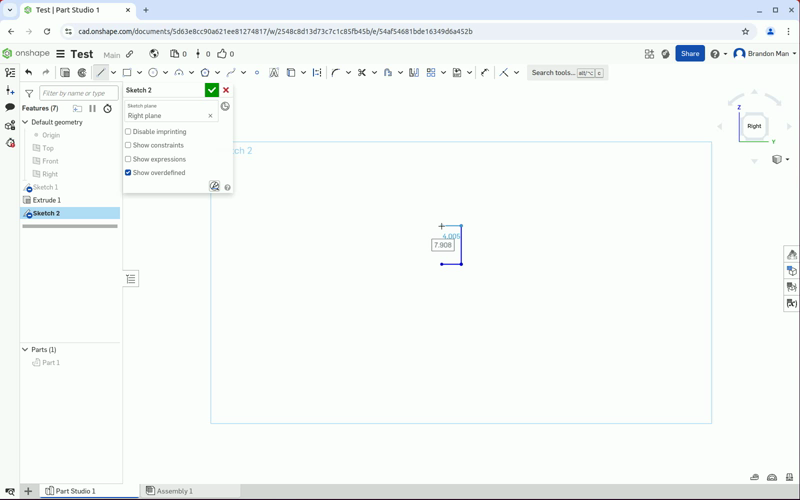
key_up(shift)
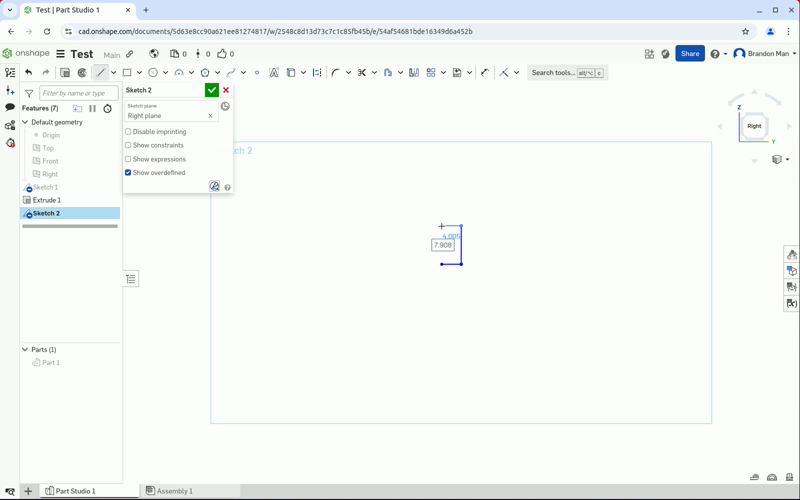
mouse_move(471, 225)
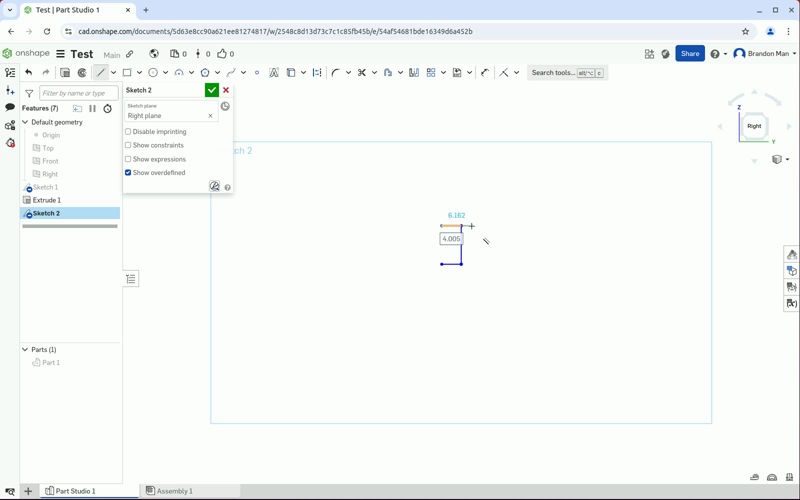
key_down(shift)
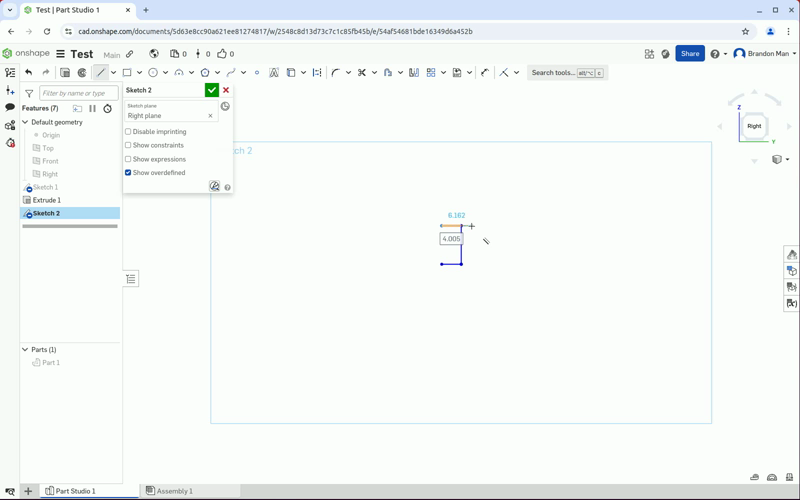
mouse_move(441, 264)
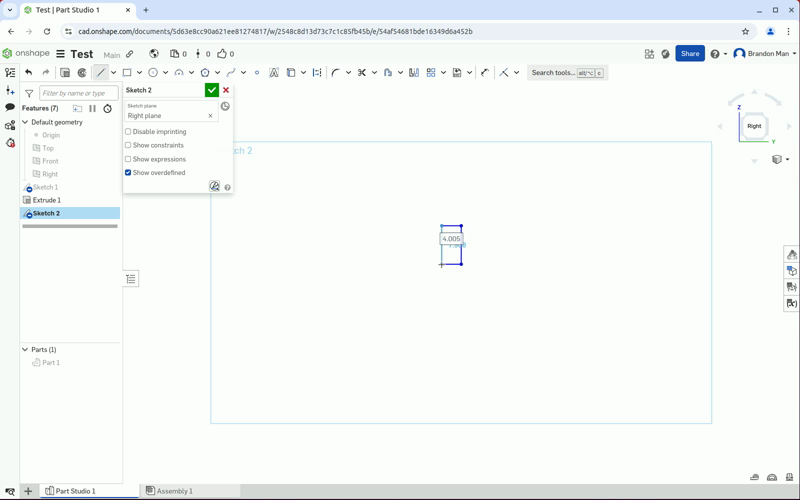
key_up(shift)
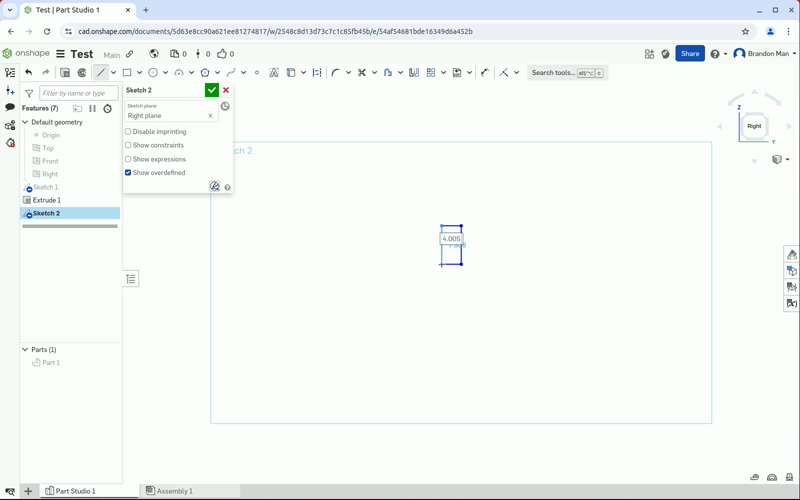
click(441, 264)
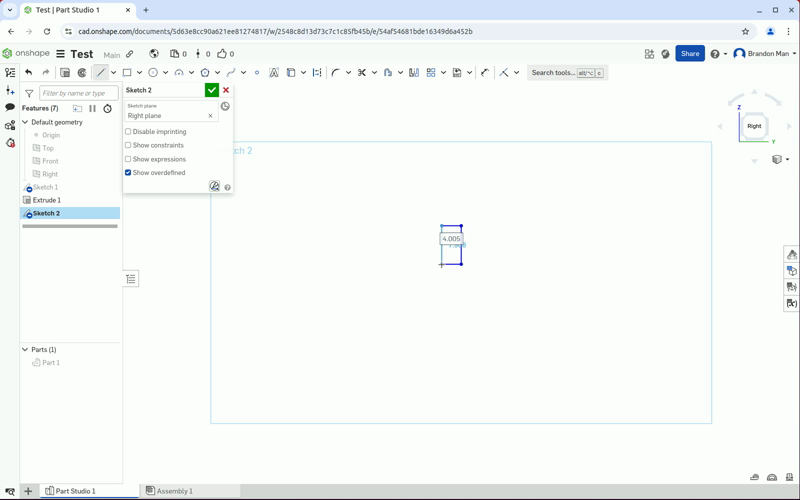
key(esc)
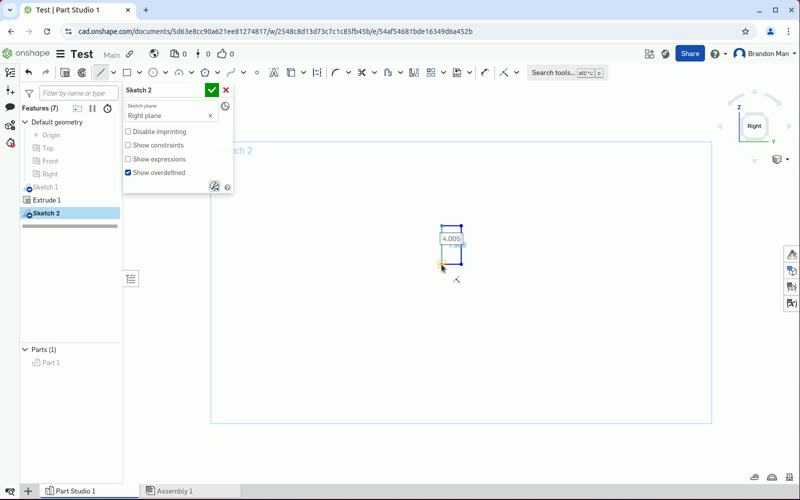
mouse_move(445, 226)
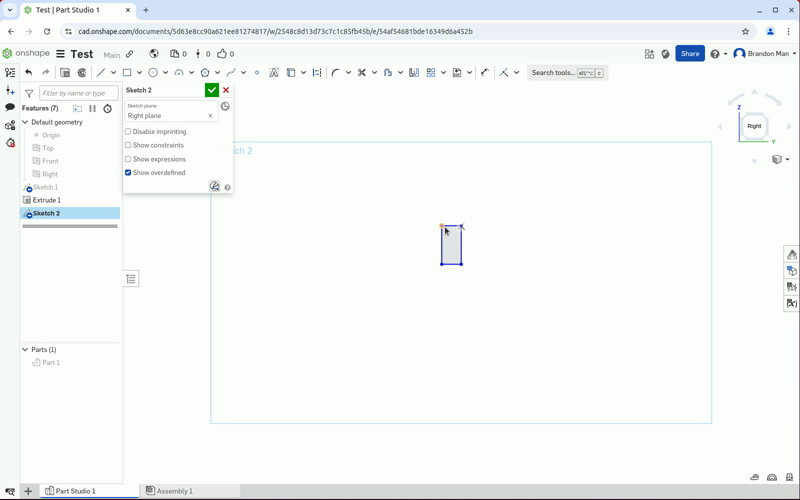
scroll(6)
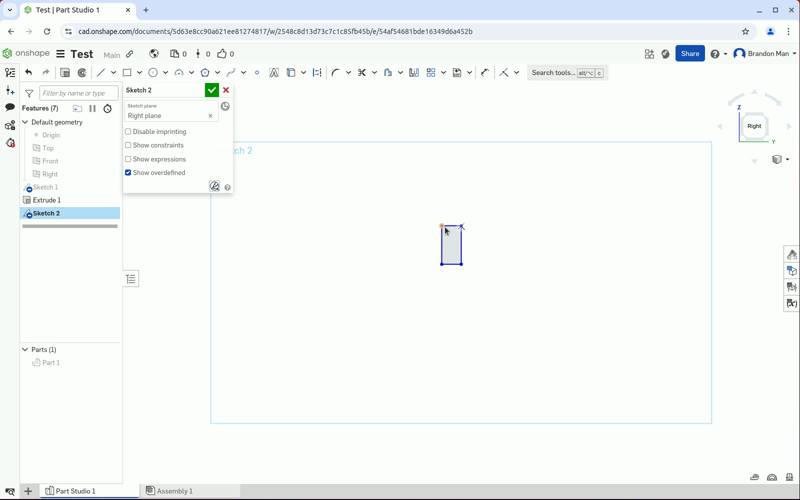
scroll(6)
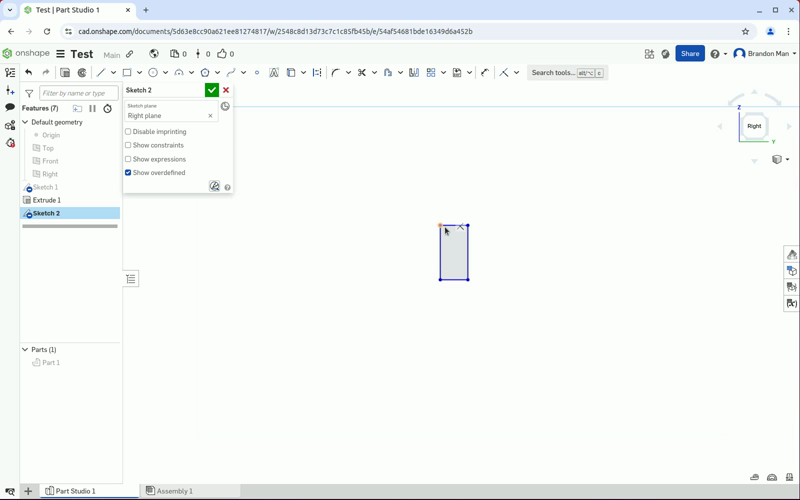
scroll(6)
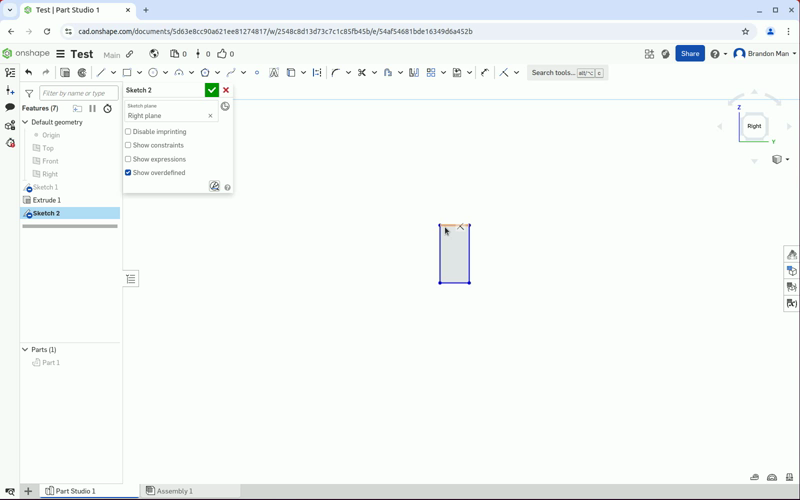
scroll(6)
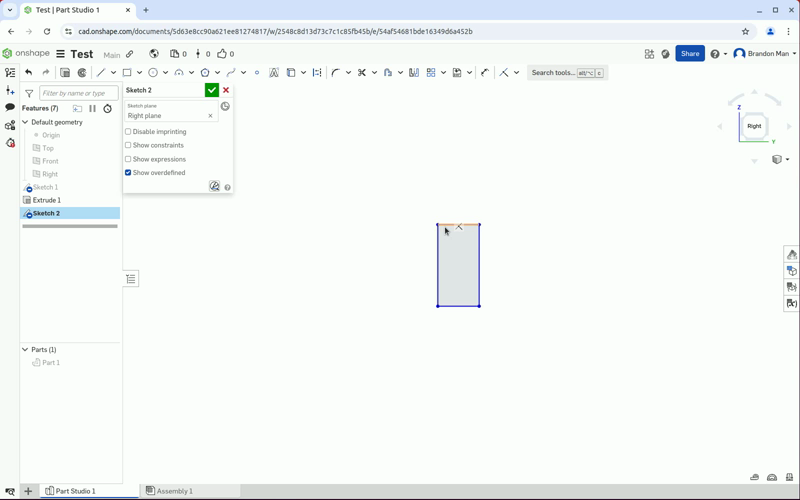
scroll(6)
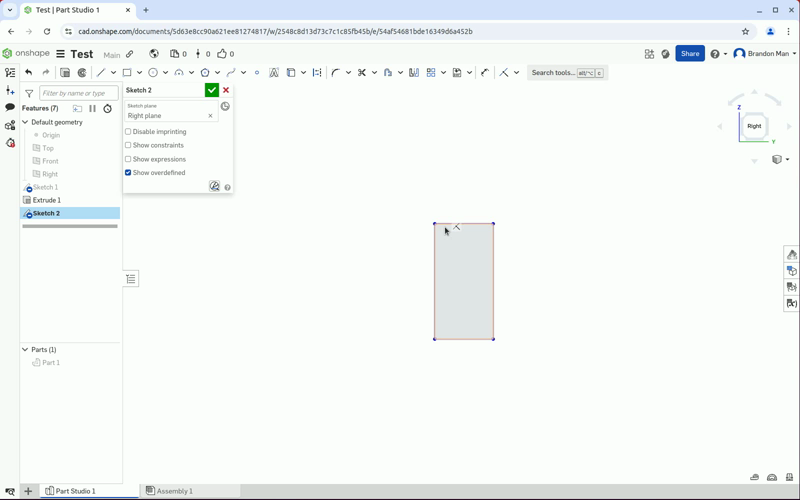
scroll(6)
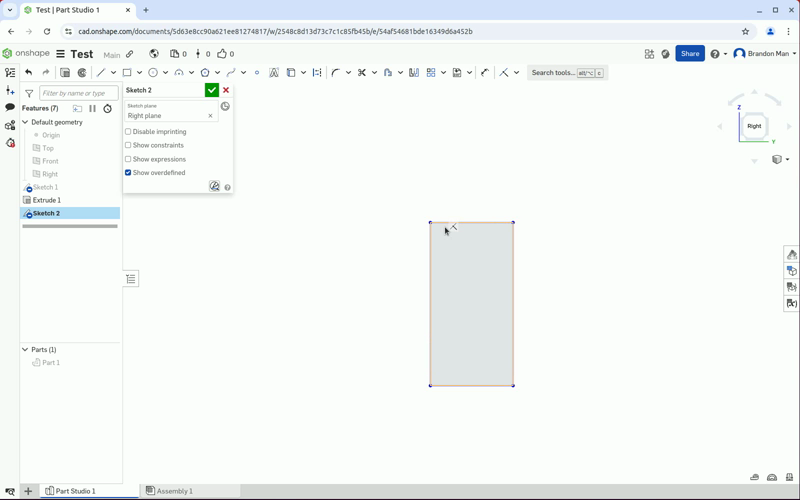
scroll(6)
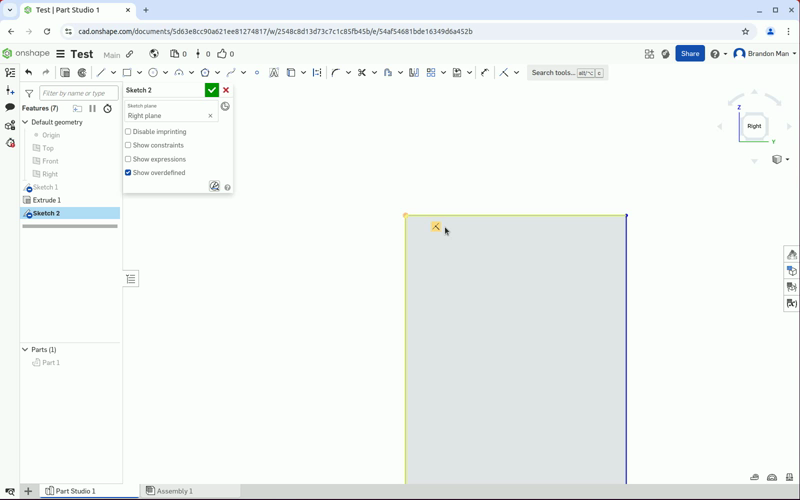
click(445, 226)
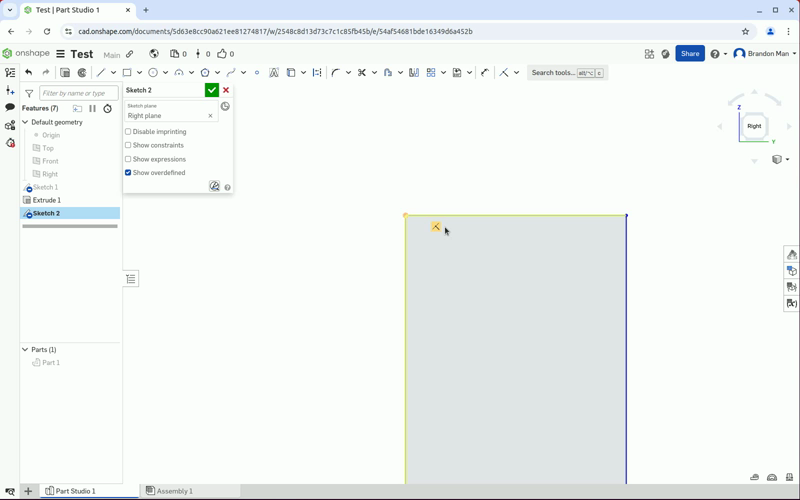
scroll(-6)
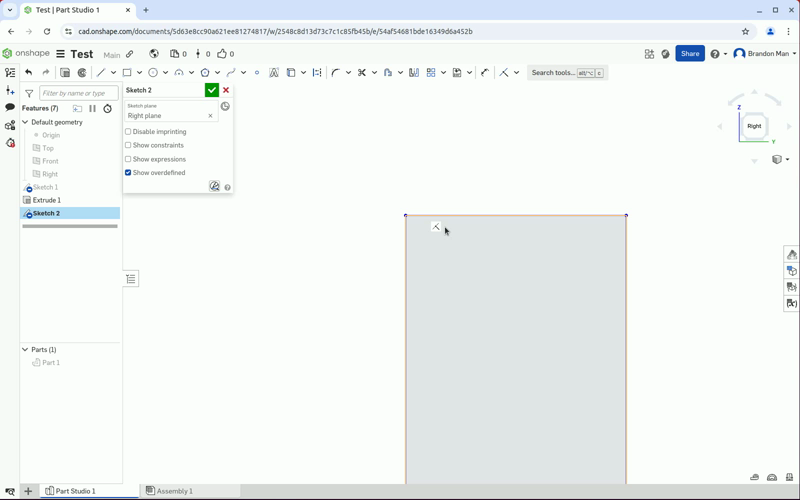
scroll(-6)
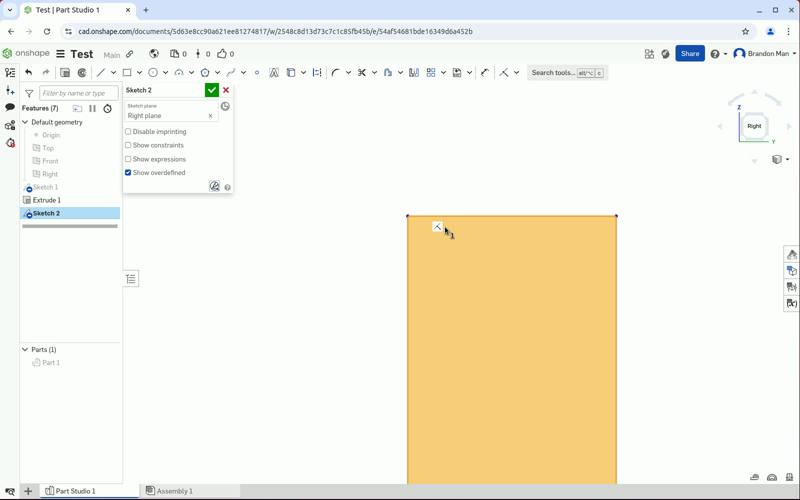
scroll(-6)
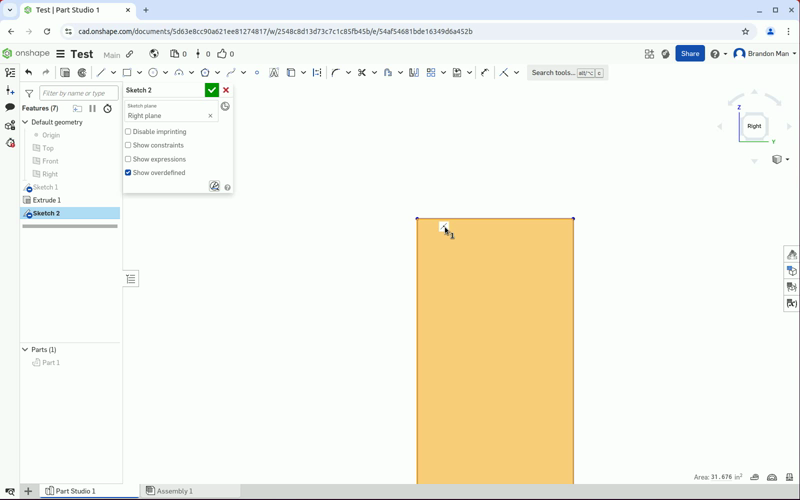
scroll(-6)
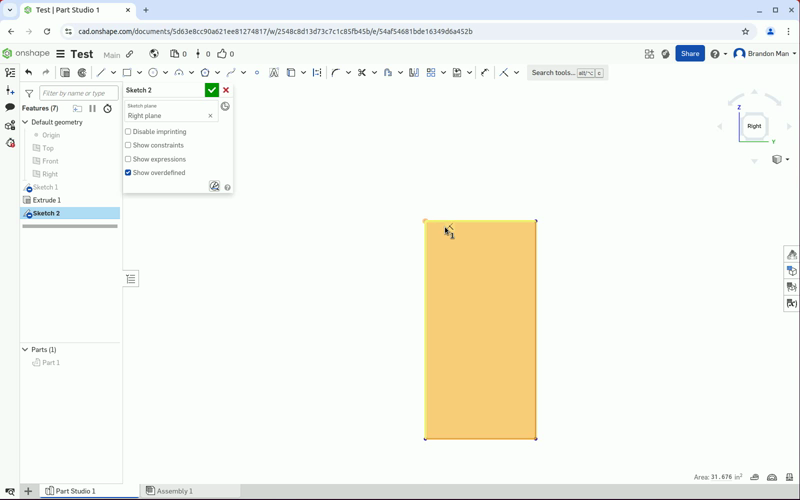
scroll(-6)
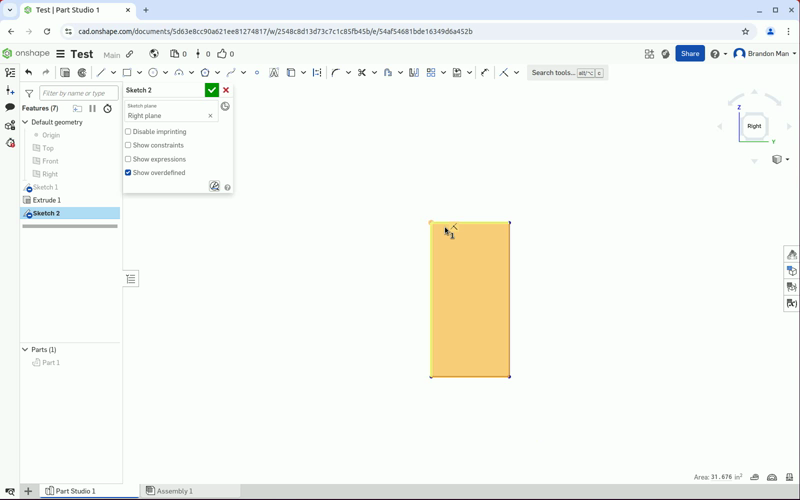
scroll(-6)
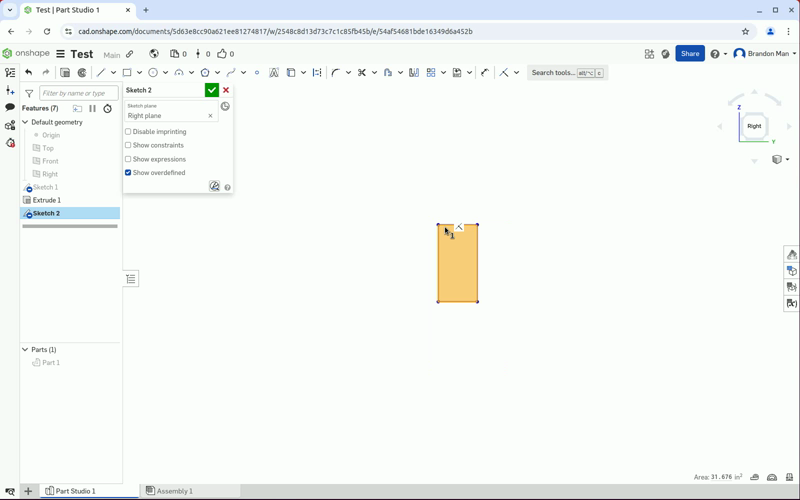
scroll(-6)
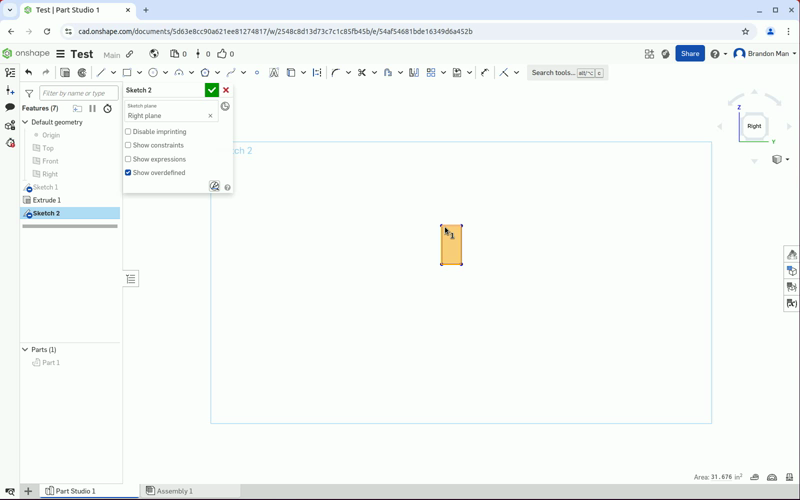
mouse_move(73, 352)
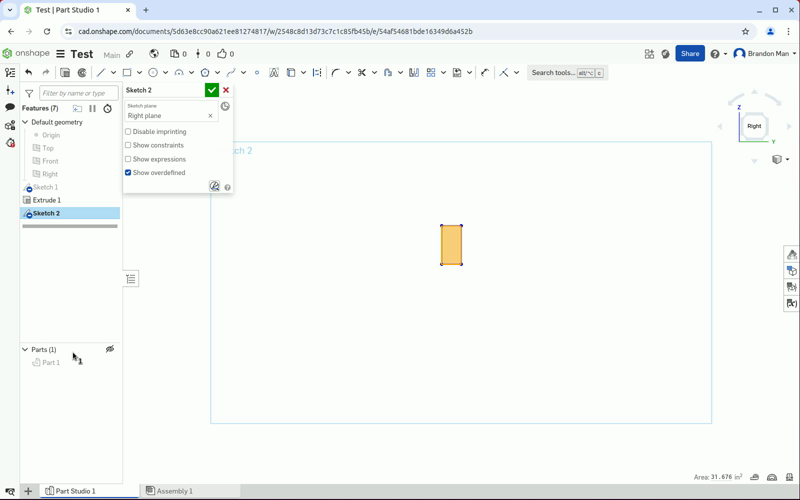
key(shift+y)
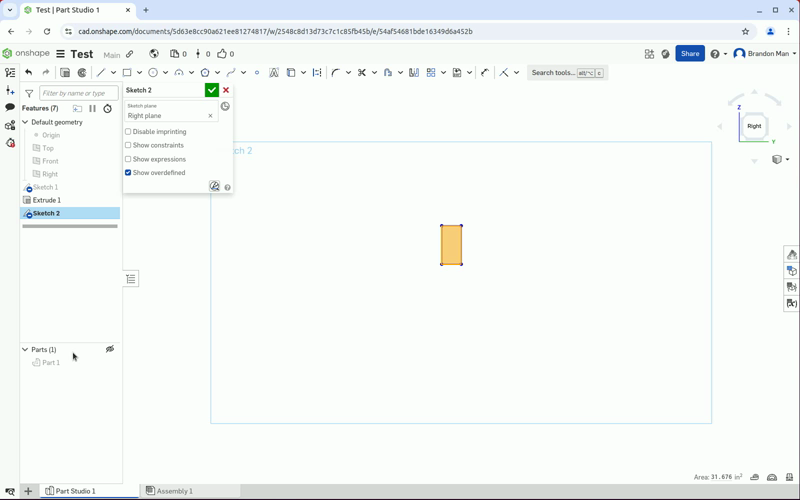
key(shift+e)
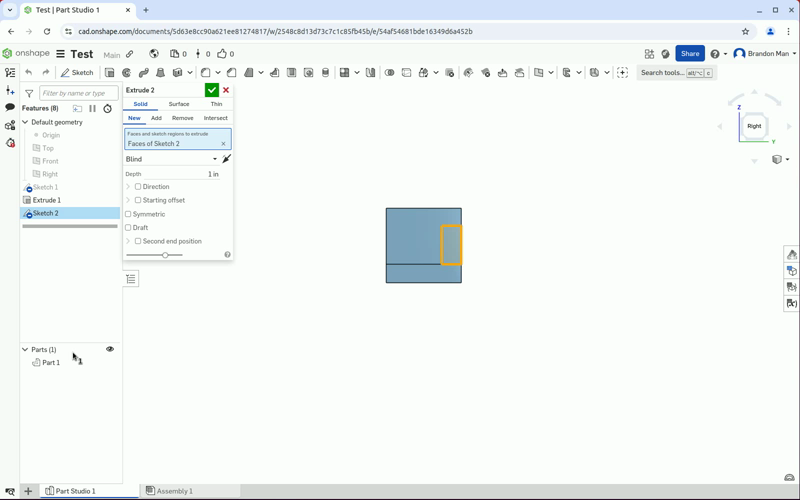
mouse_move(143, 106)
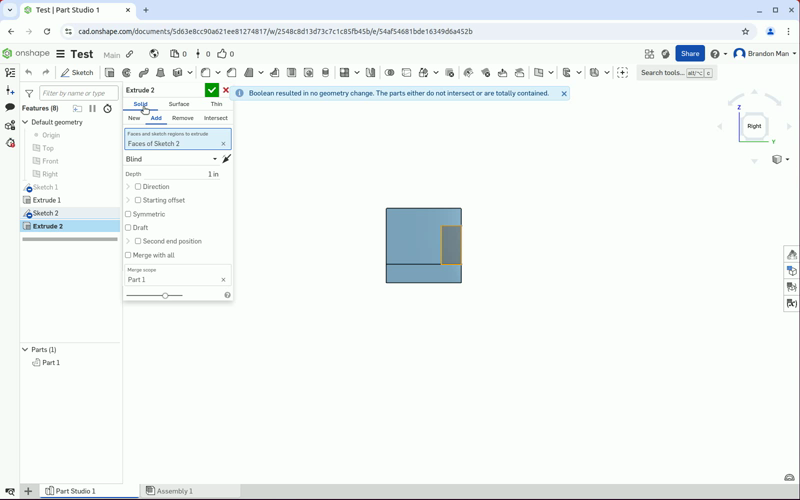
click(143, 106)
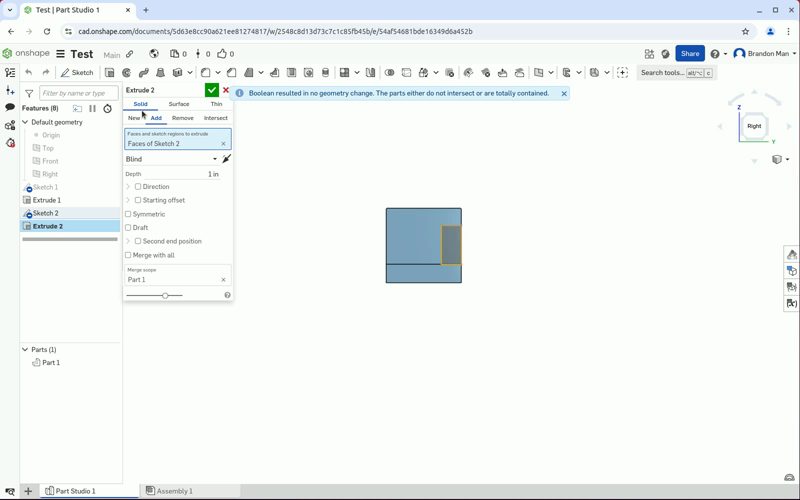
mouse_move(137, 120)
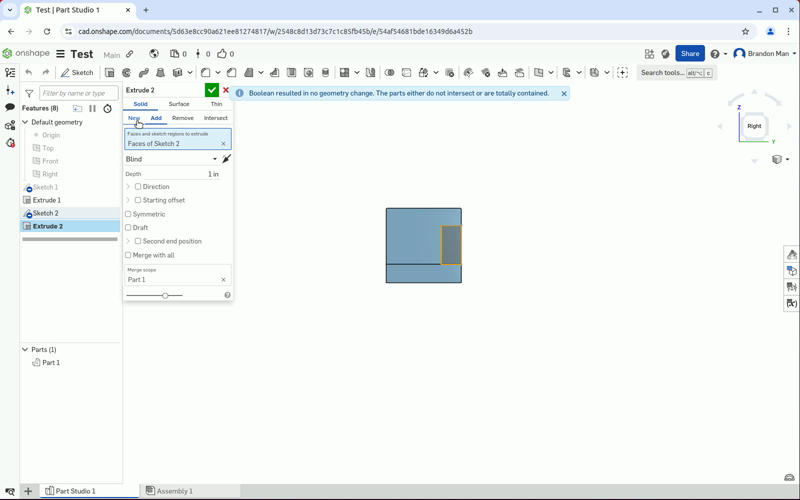
click(137, 120)
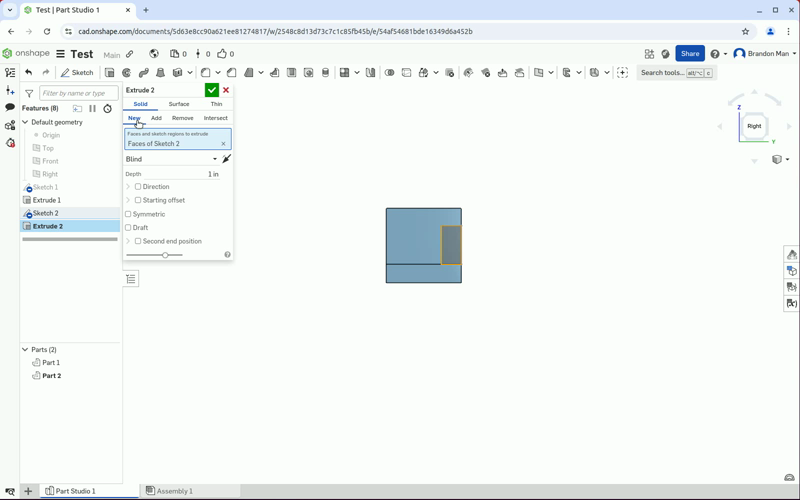
key(tab, 4)
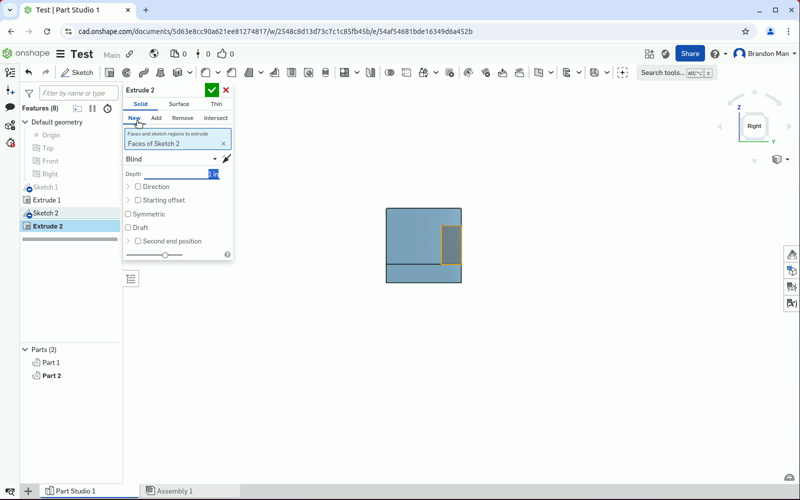
text(23.108)
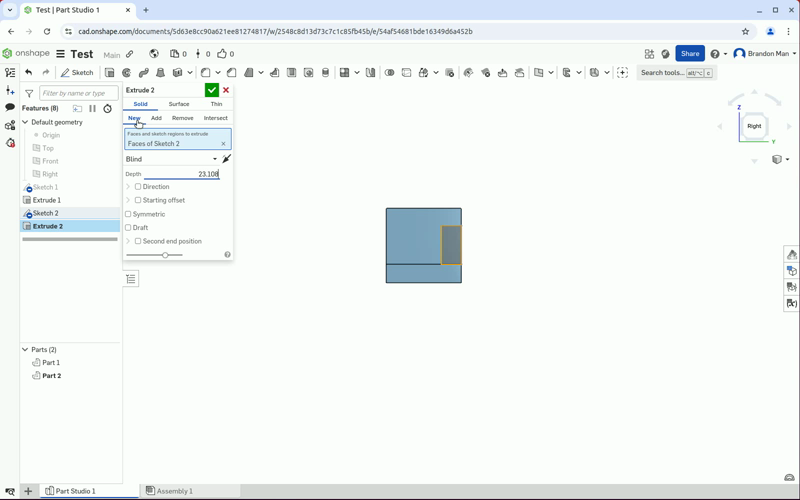
key(enter)
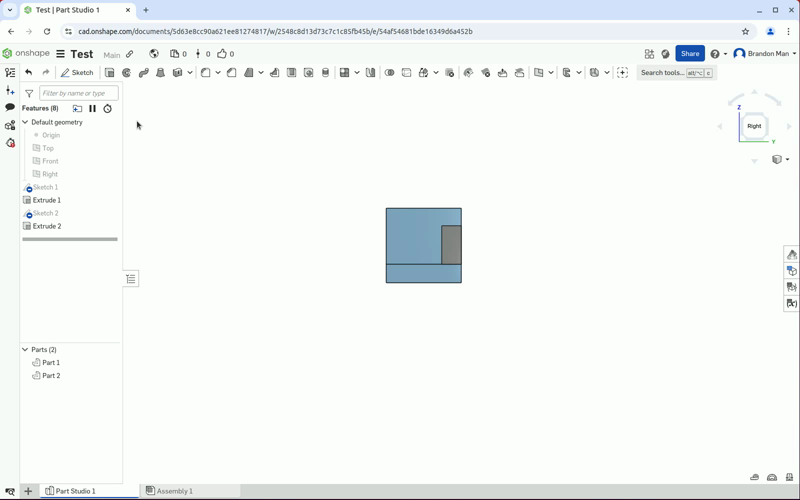
key(shift+h)
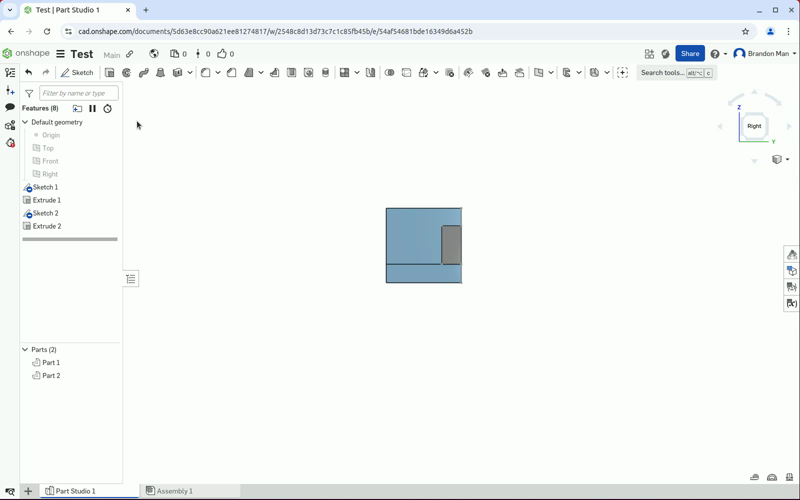
key(shift+h)
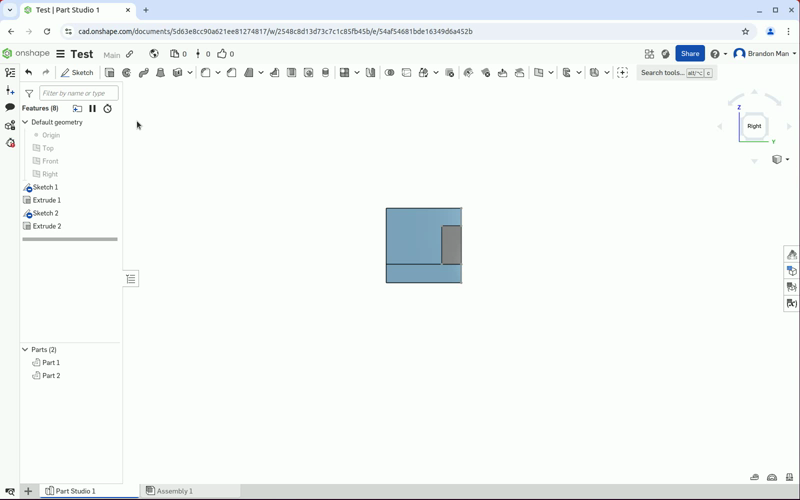
key(shift+7)
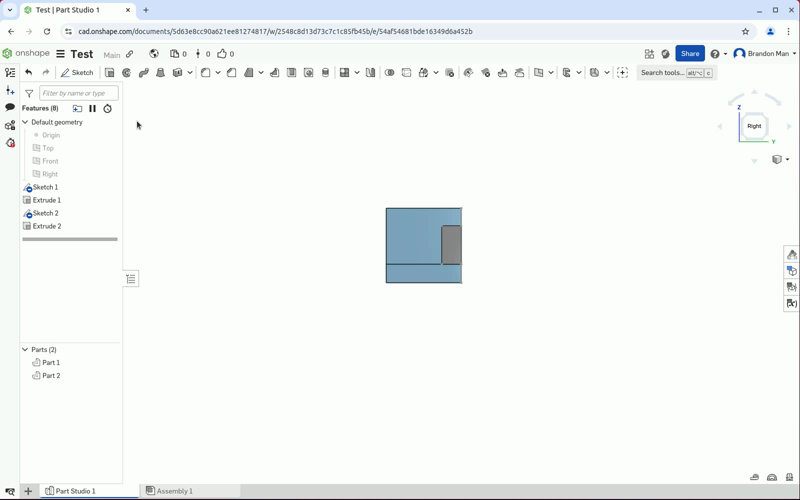
key(right, 2)
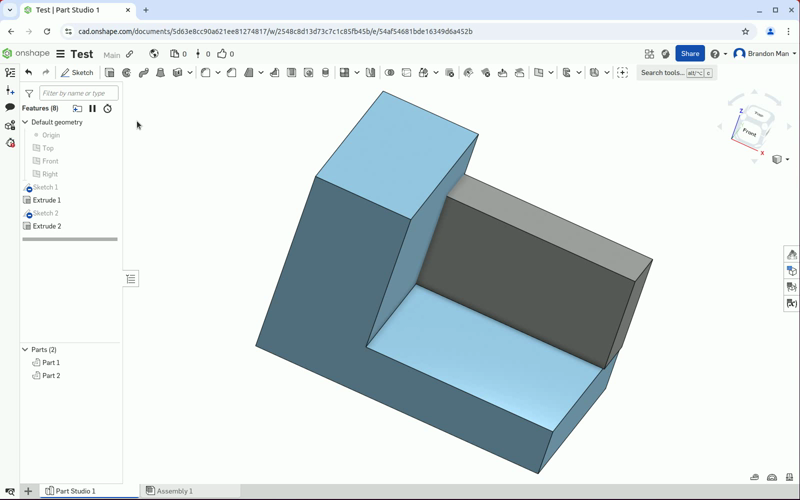
key(down, 2)
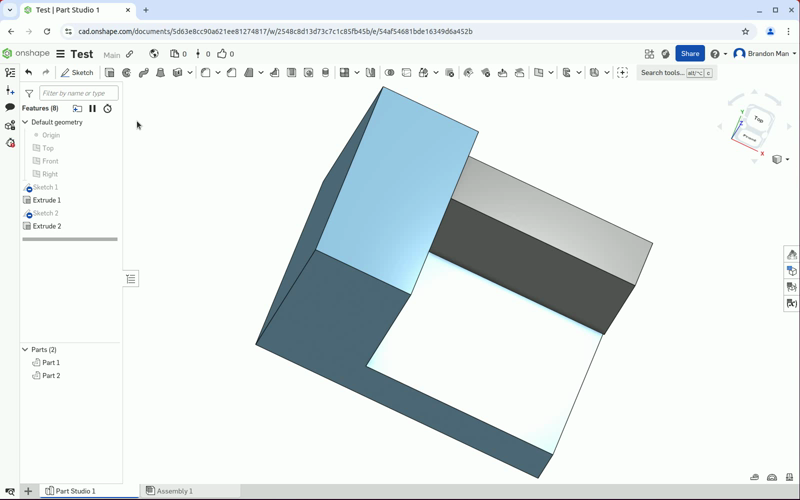
key(up, 2)
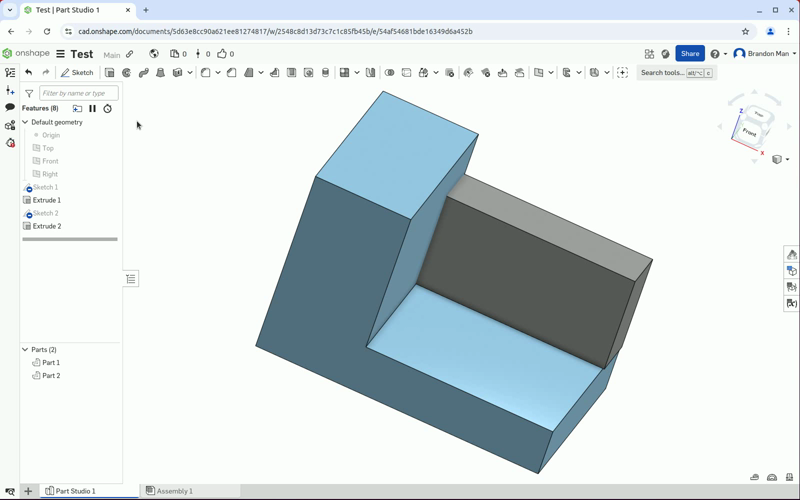
key(left, 2)
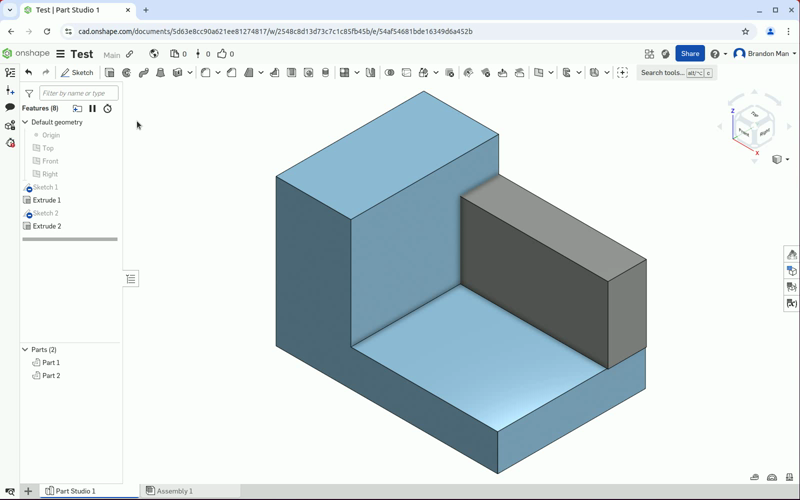
mouse_move(73, 189)
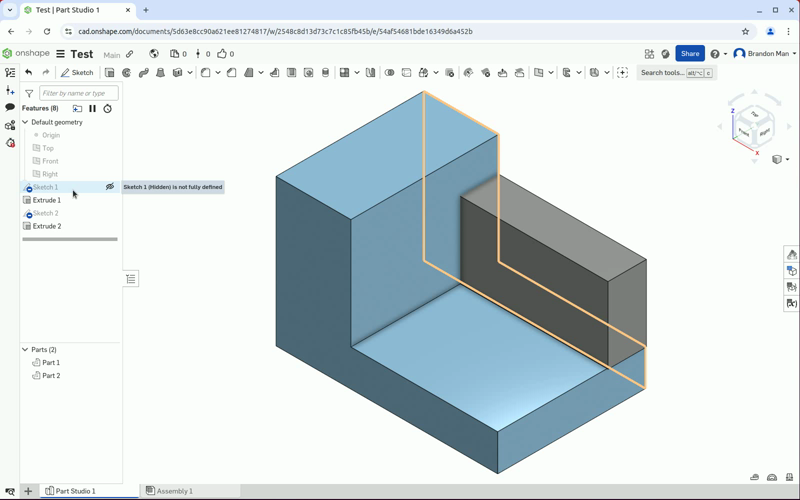
click(73, 189)